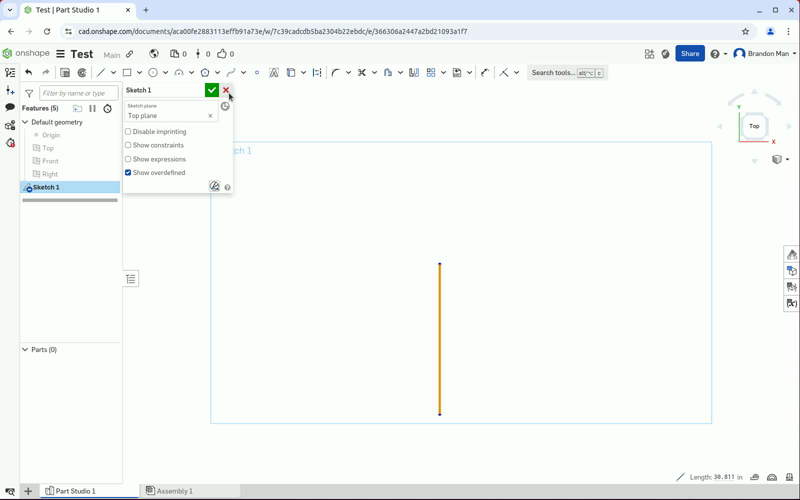
key(shift+h)
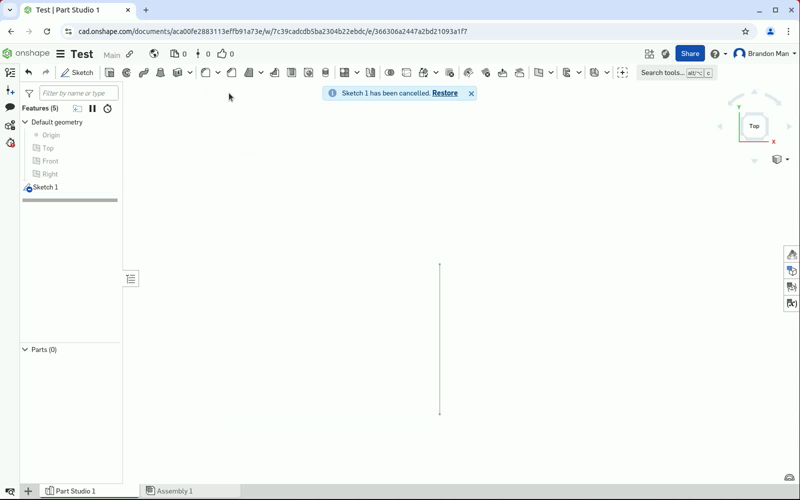
key(shift+s)
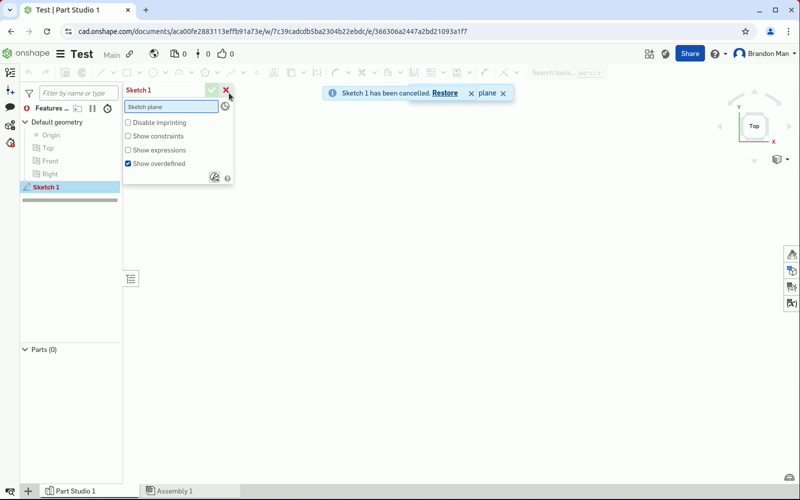
mouse_move(73, 150)
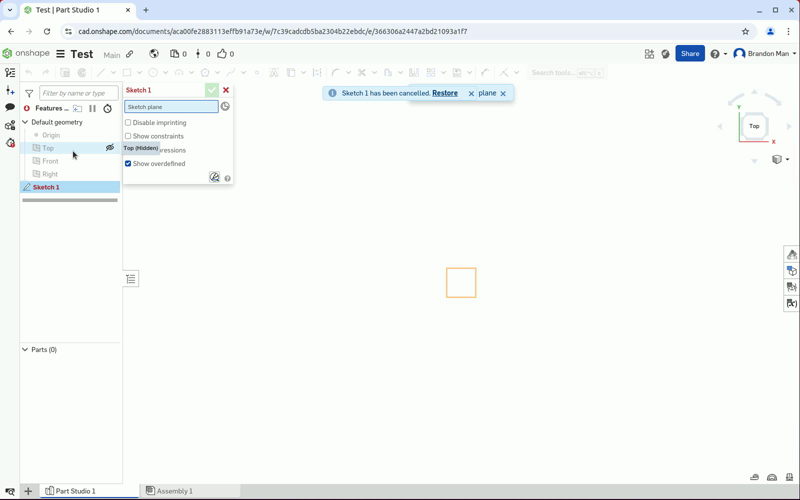
click(73, 150)
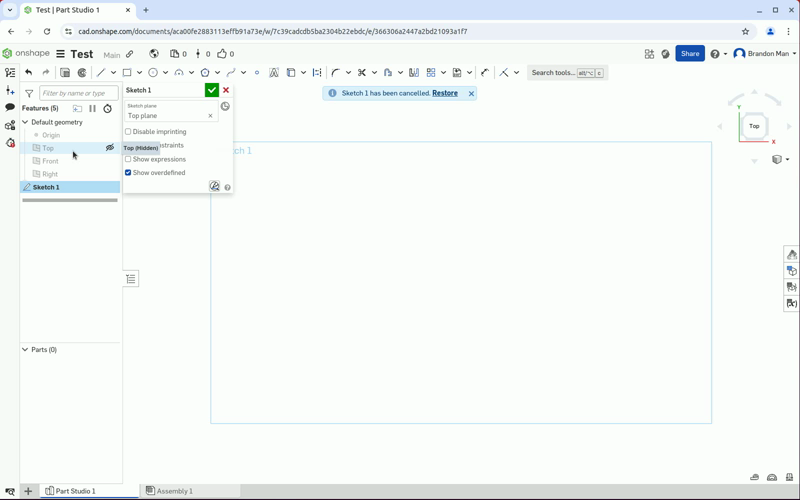
mouse_move(73, 352)
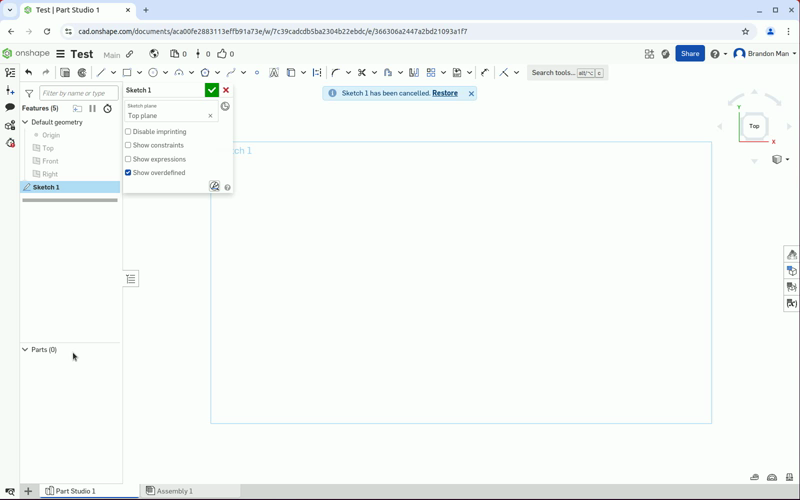
key(y)
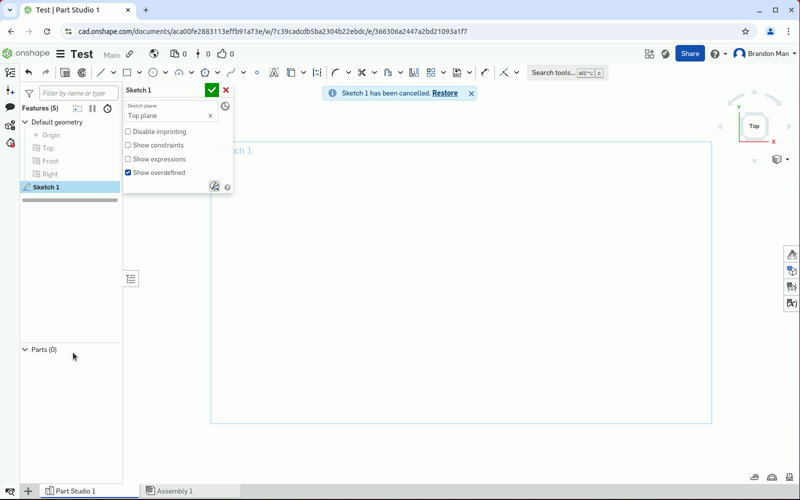
key(l)
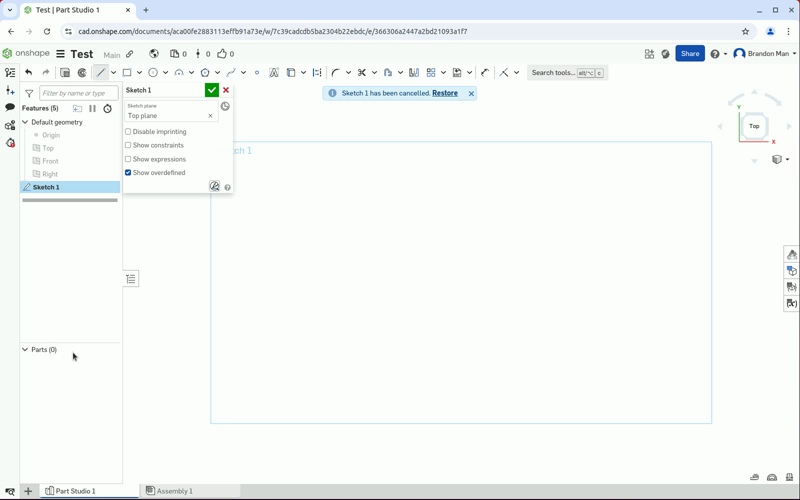
key_down(shift)
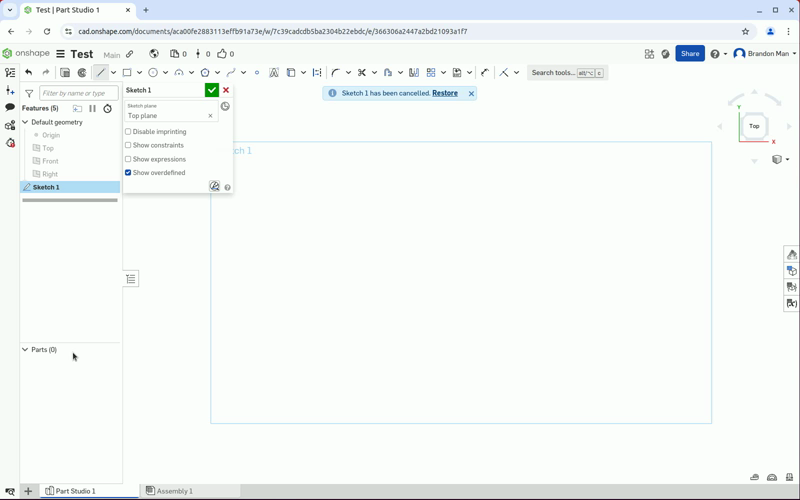
mouse_move(445, 360)
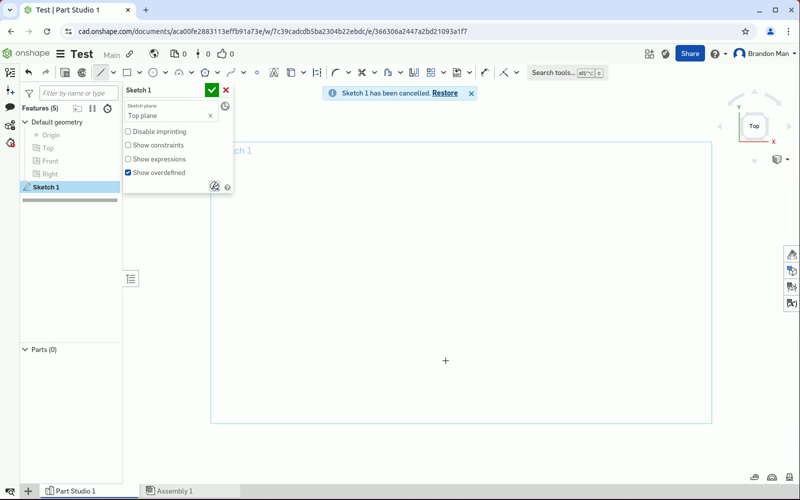
click(445, 360)
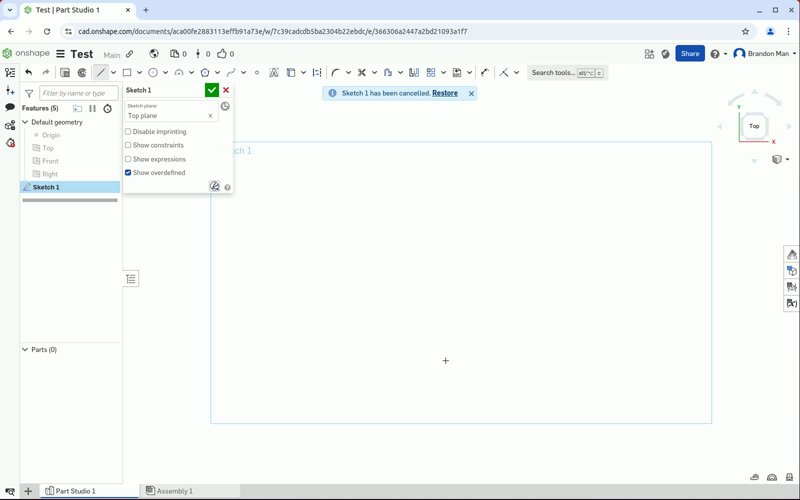
key_up(shift)
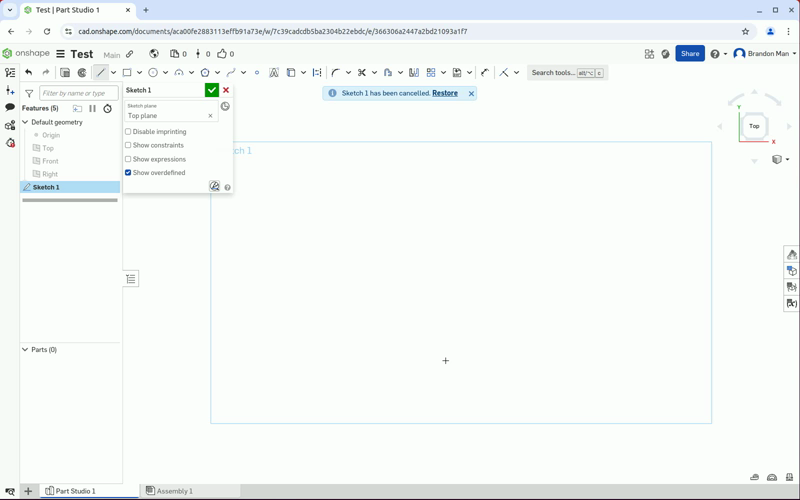
key_down(shift)
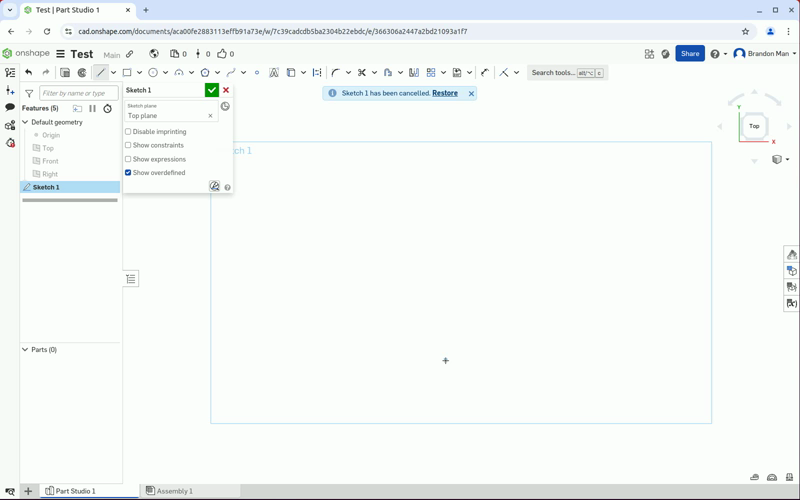
mouse_move(475, 360)
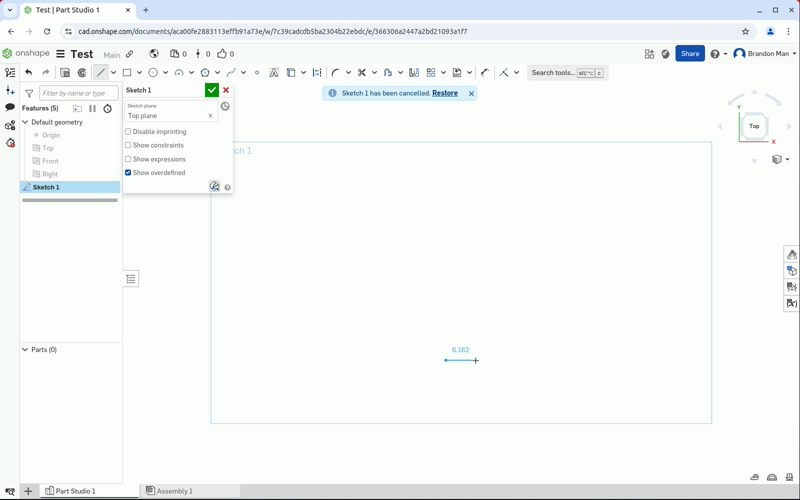
mouse_move(476, 360)
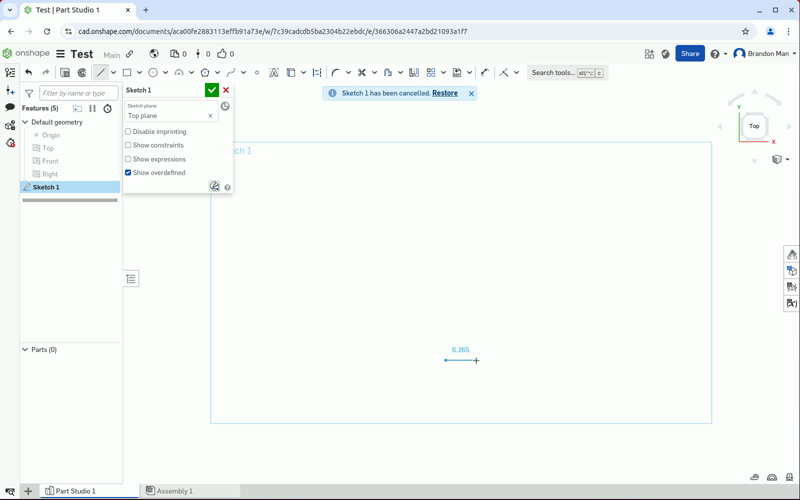
click(476, 360)
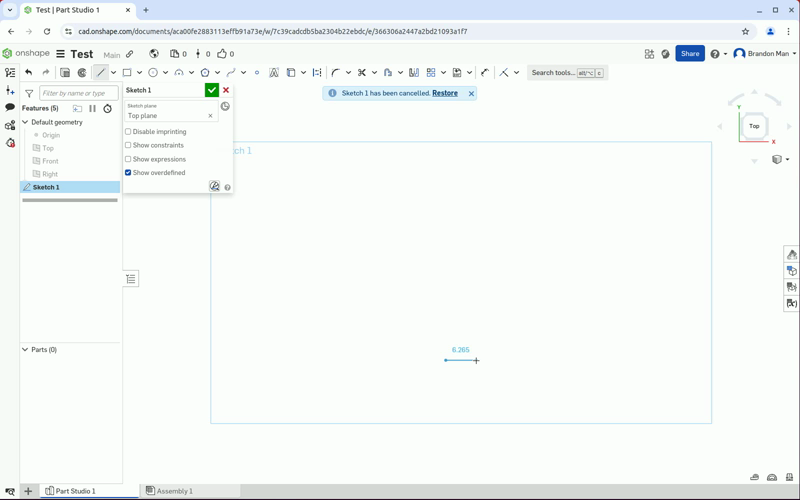
key_up(shift)
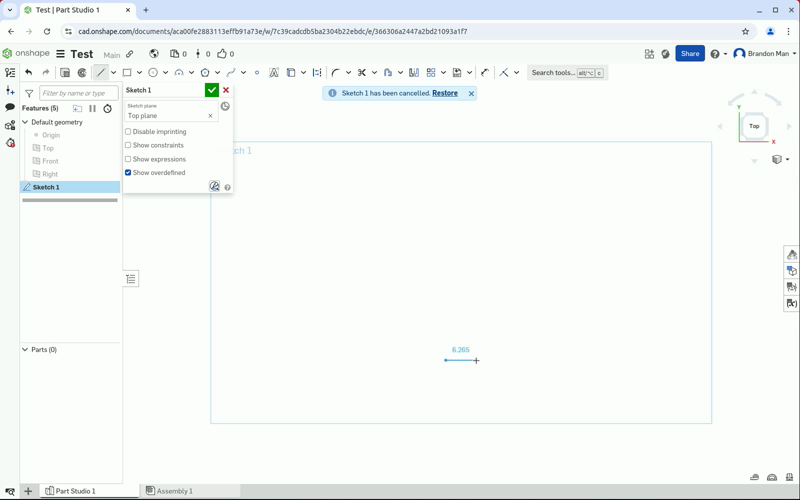
key_down(shift)
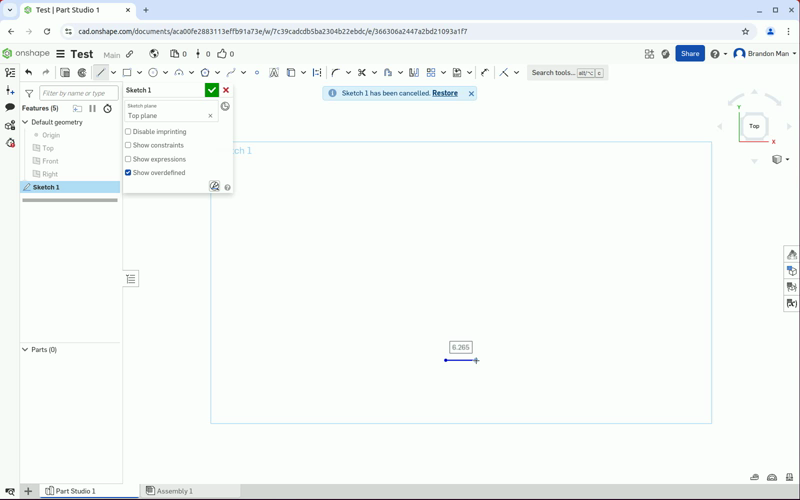
mouse_move(476, 207)
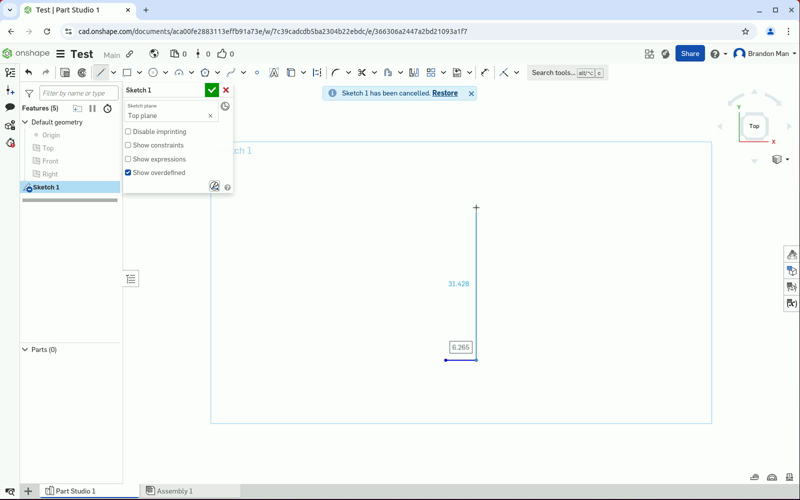
click(476, 207)
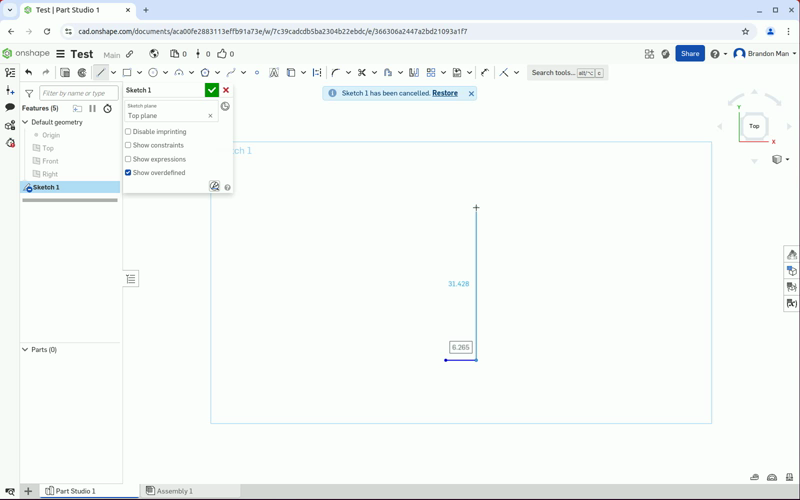
key_up(shift)
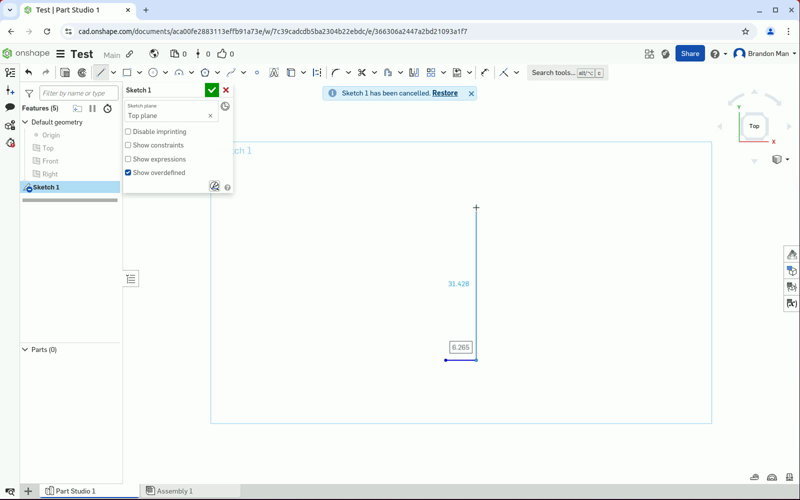
key_down(shift)
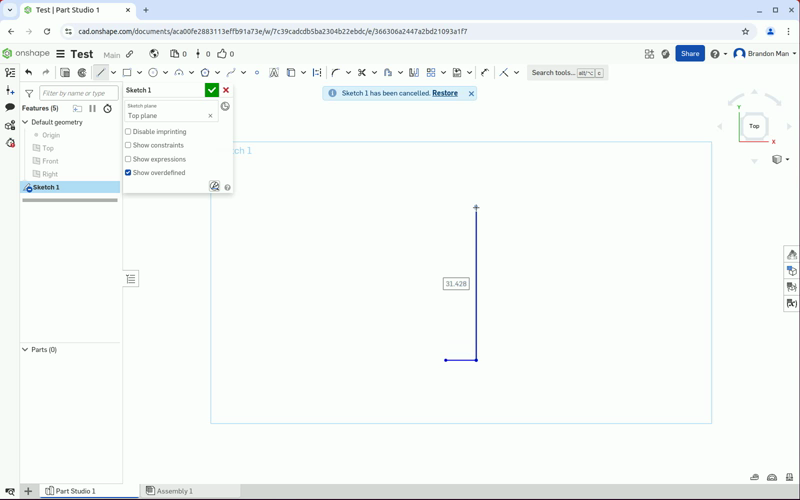
mouse_move(506, 207)
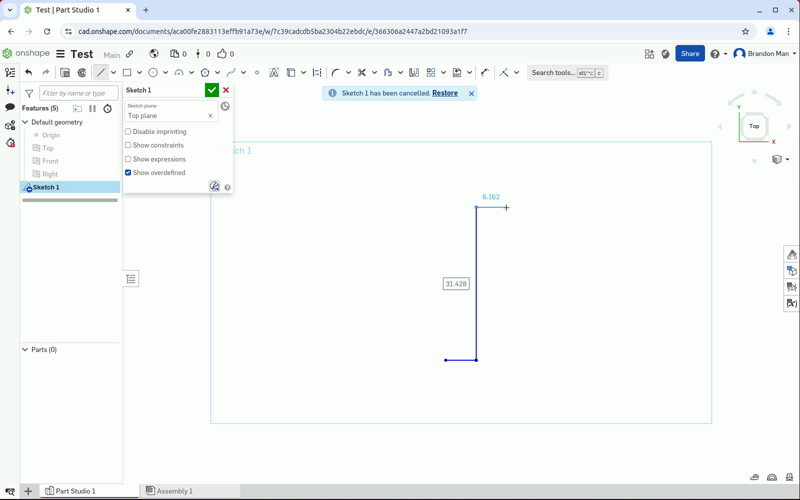
mouse_move(445, 207)
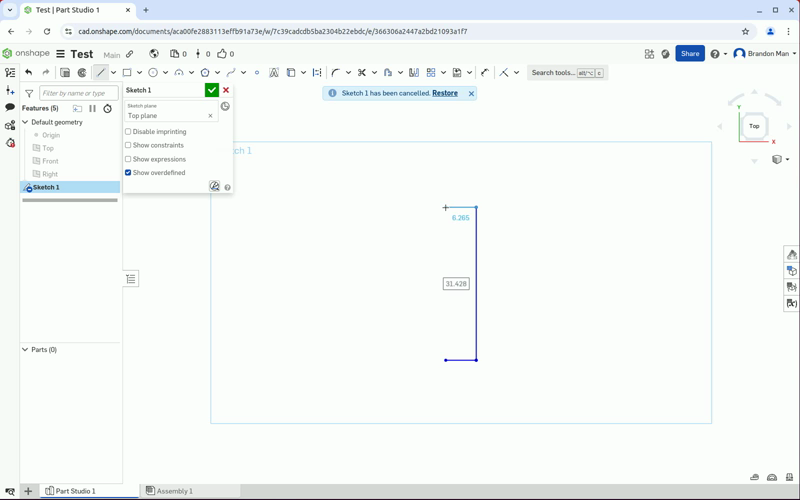
click(445, 207)
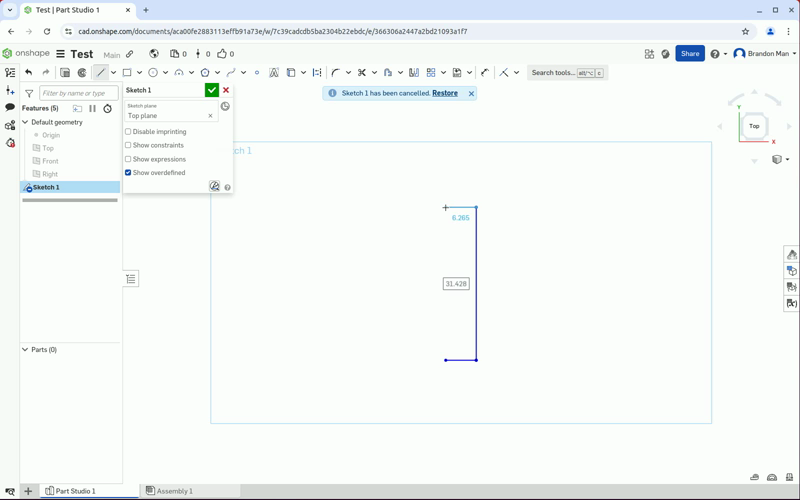
key_up(shift)
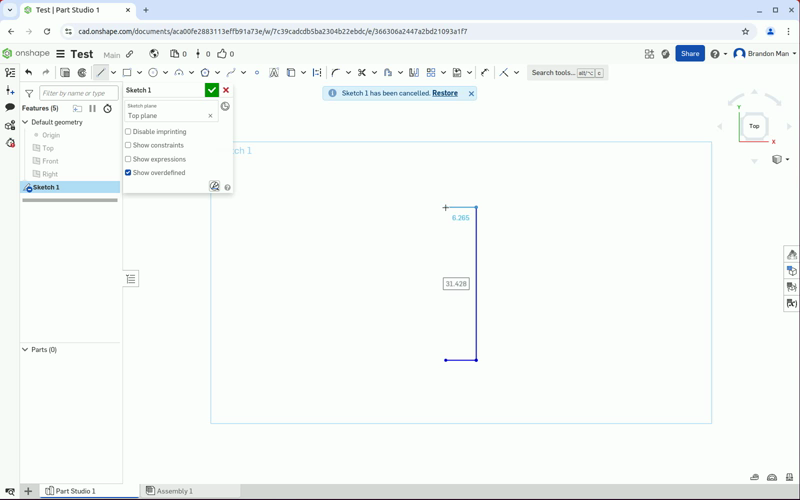
key_down(shift)
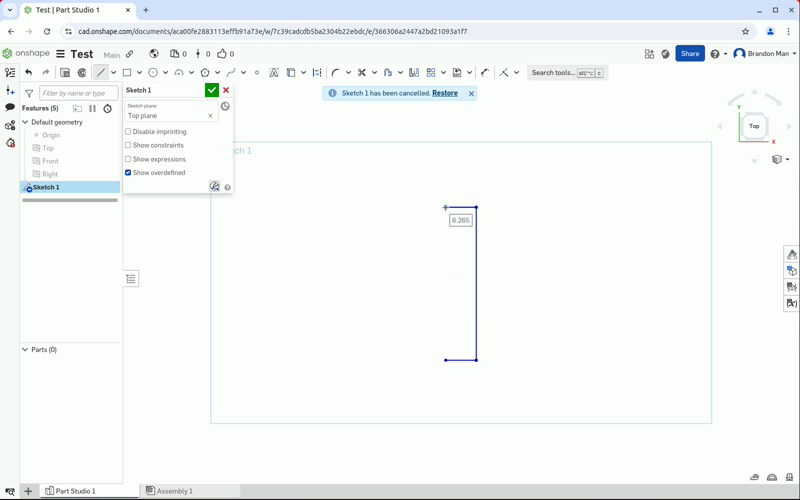
mouse_move(445, 360)
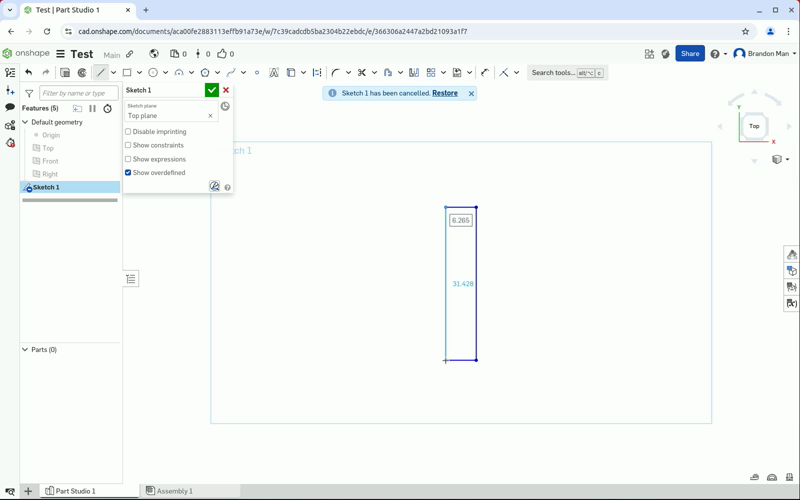
key_up(shift)
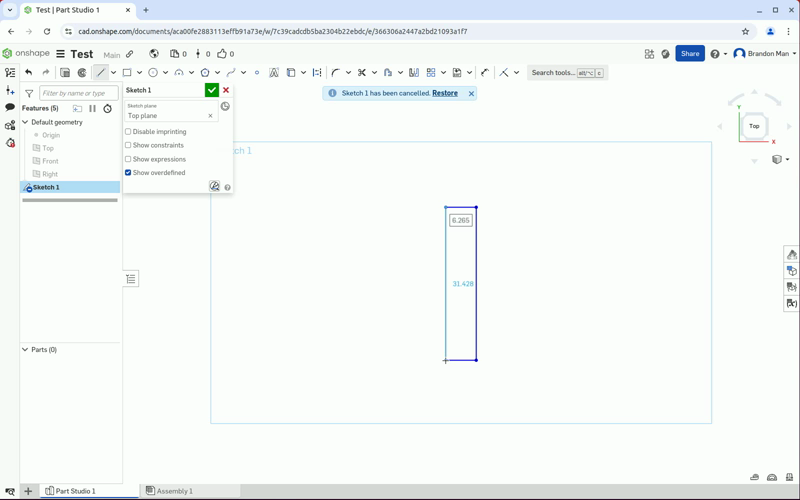
click(445, 360)
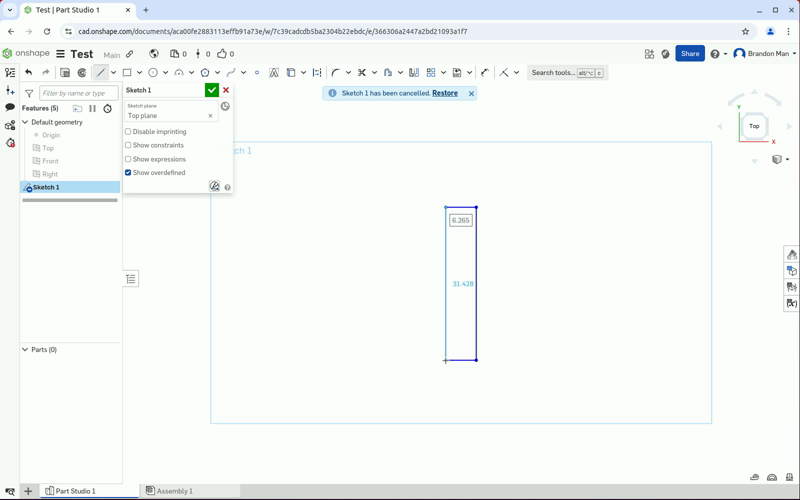
key(esc)
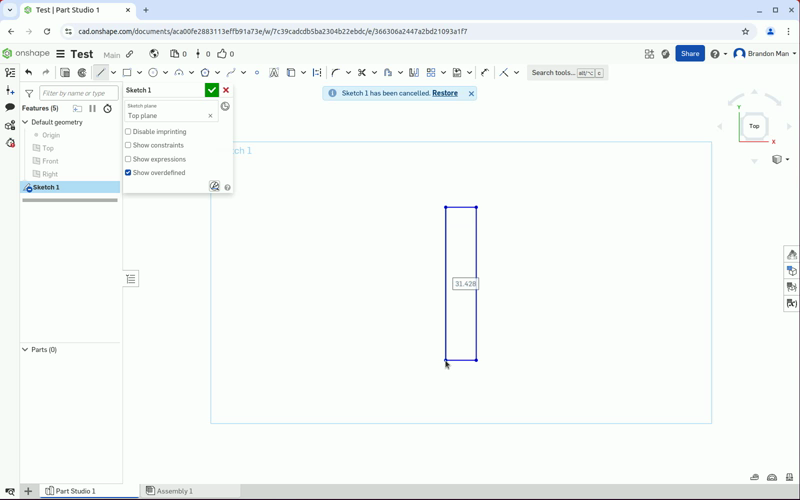
mouse_move(457, 329)
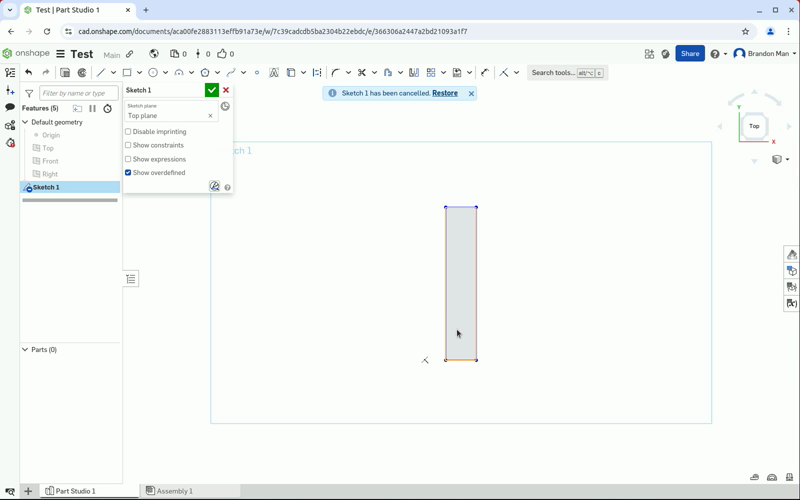
click(457, 329)
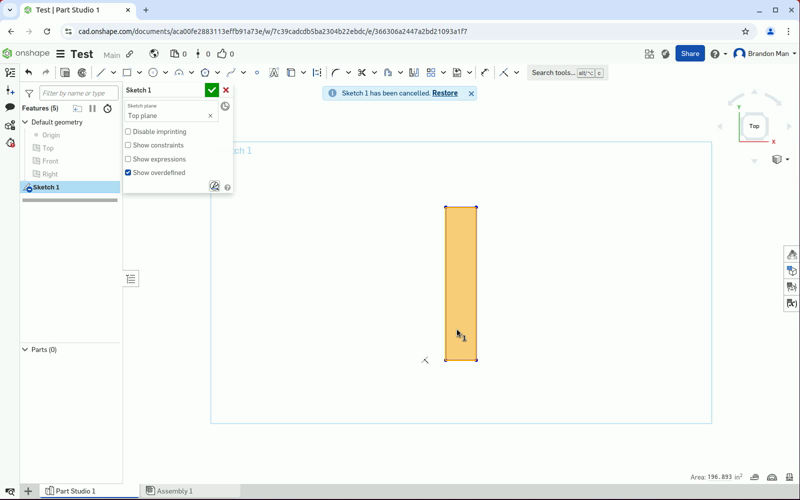
mouse_move(73, 352)
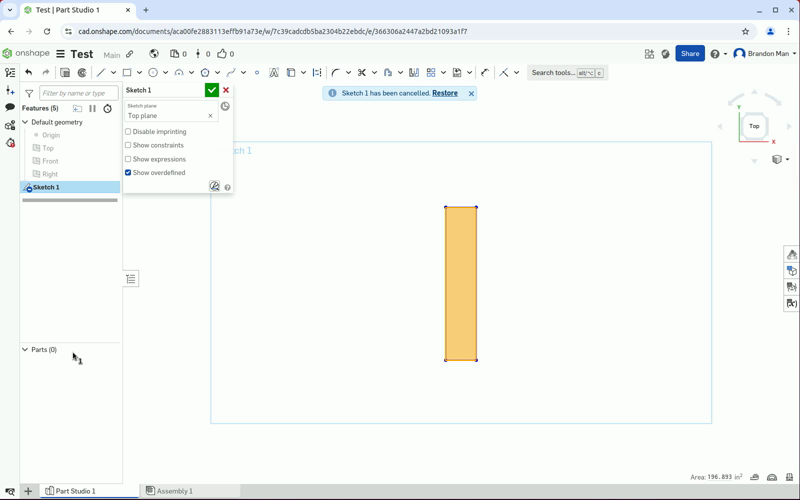
key(shift+y)
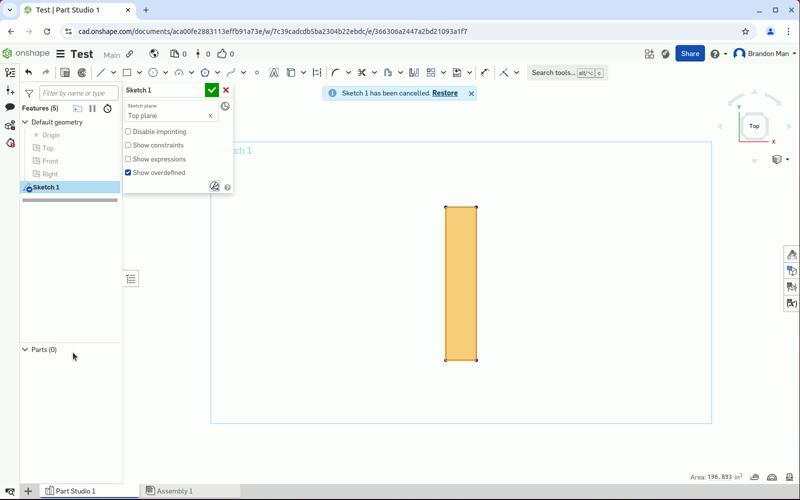
key(shift+e)
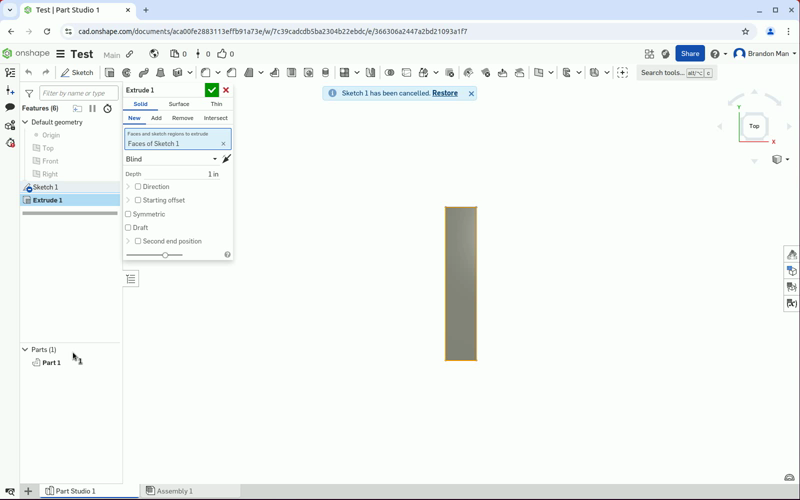
mouse_move(143, 106)
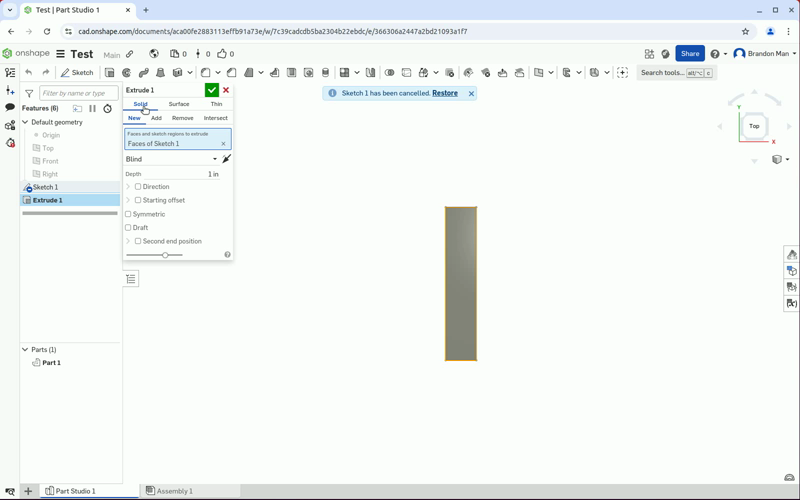
click(143, 106)
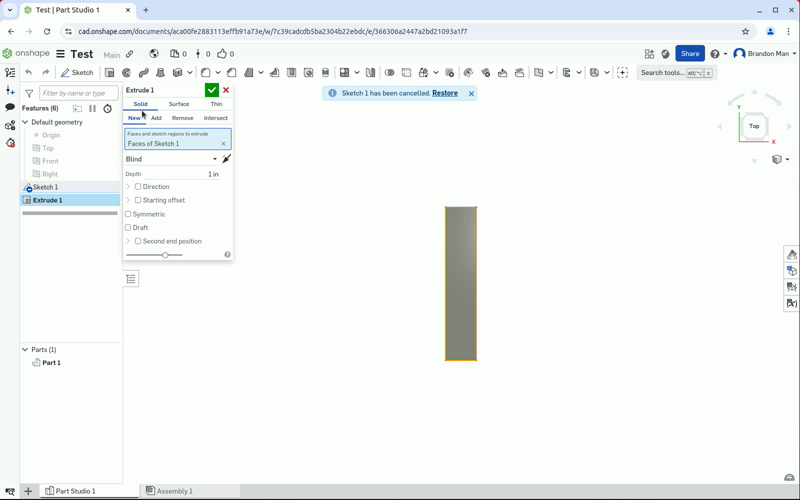
mouse_move(137, 120)
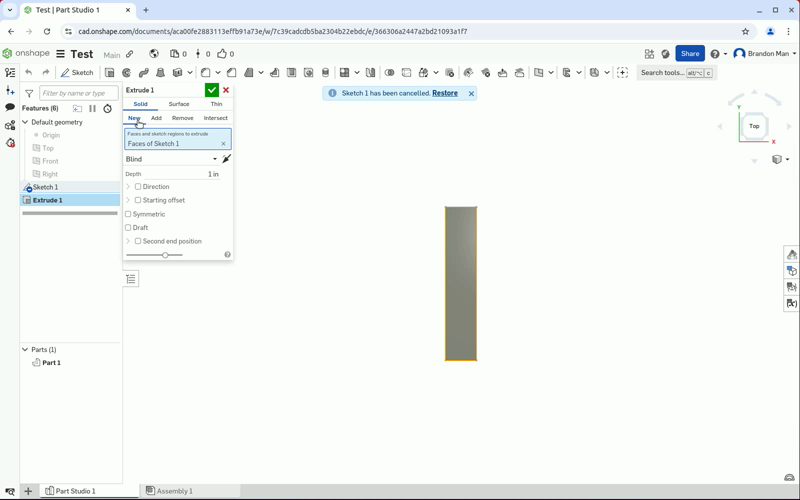
click(137, 120)
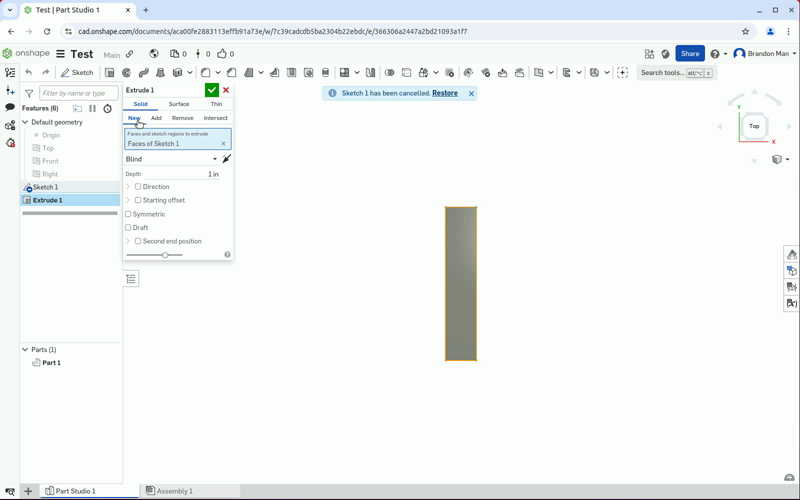
key(tab, 4)
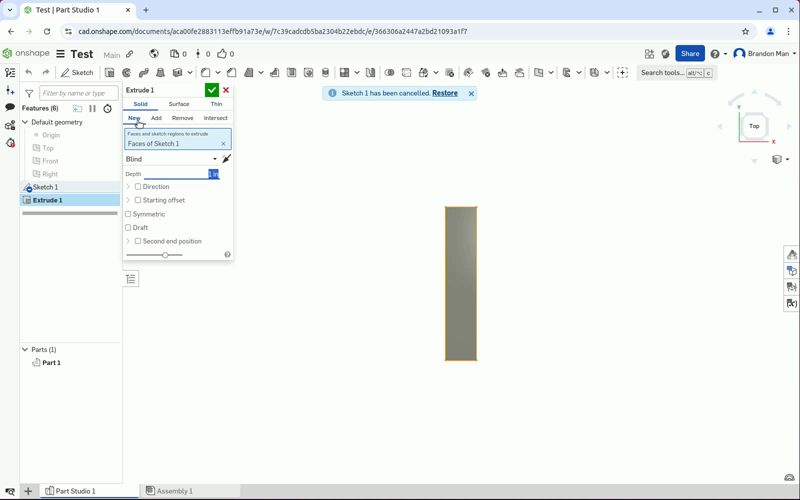
text(14.202)
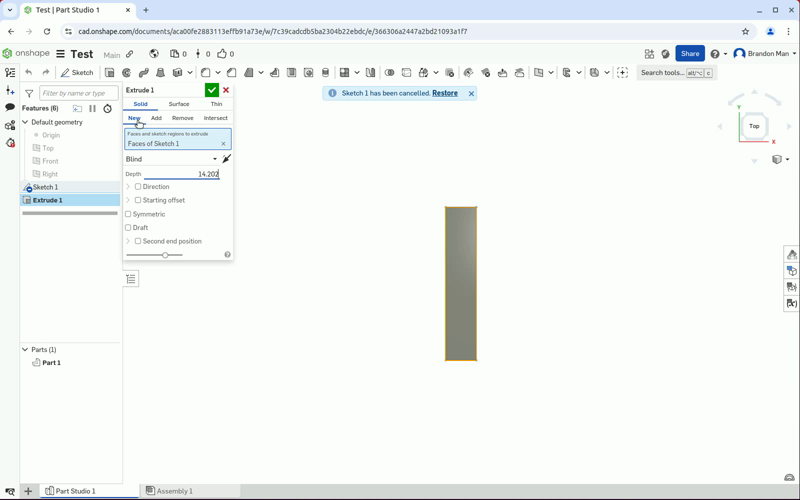
key(enter)
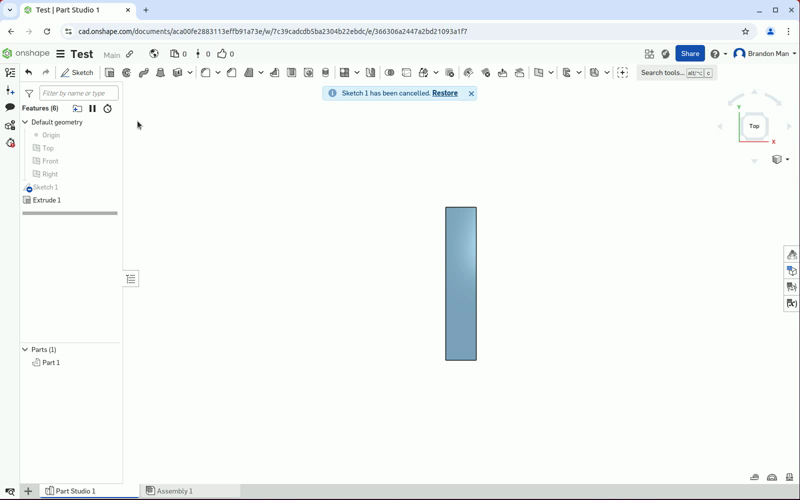
key(shift+h)
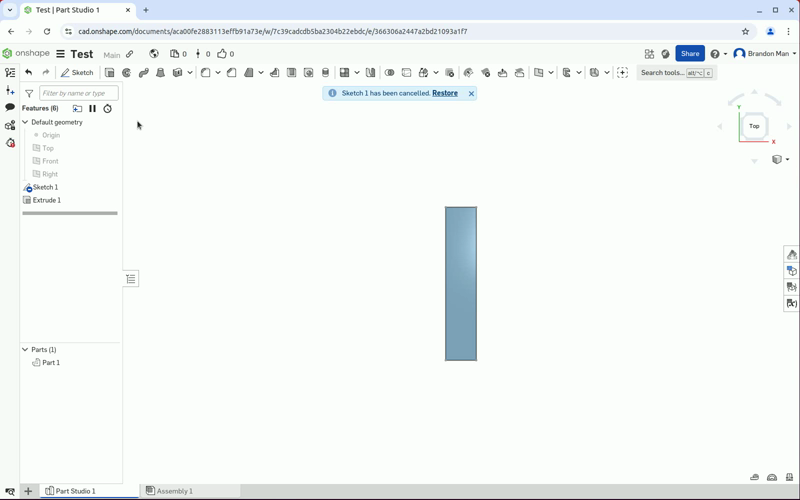
key(shift+h)
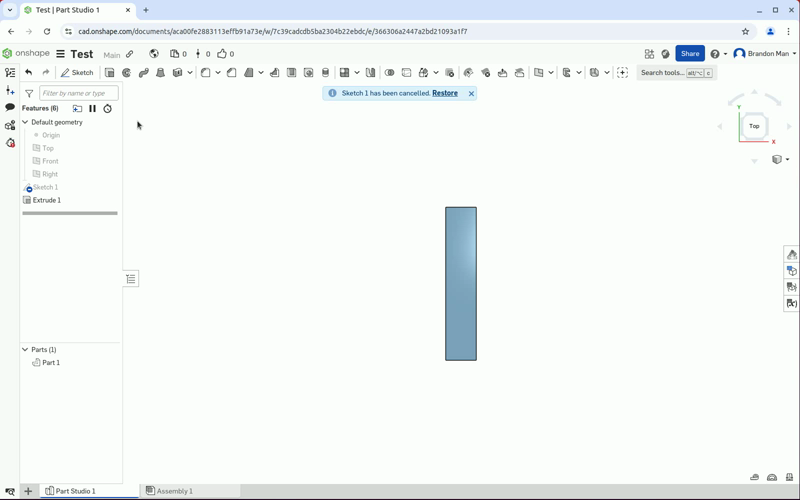
mouse_move(73, 189)
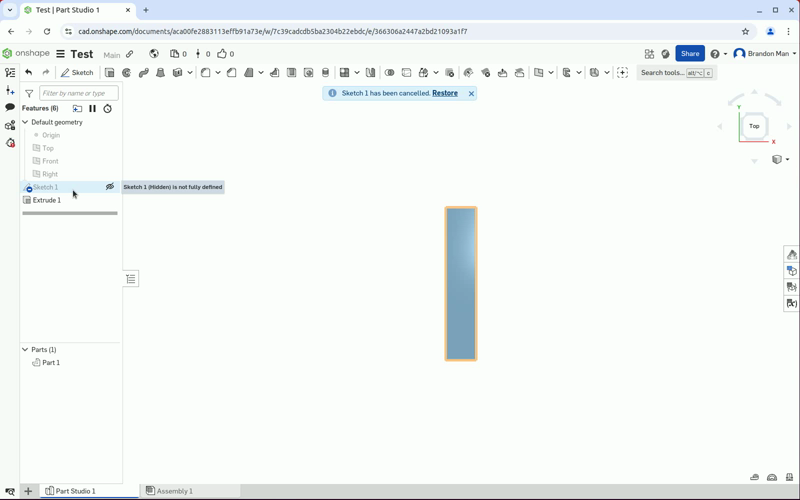
click(73, 189)
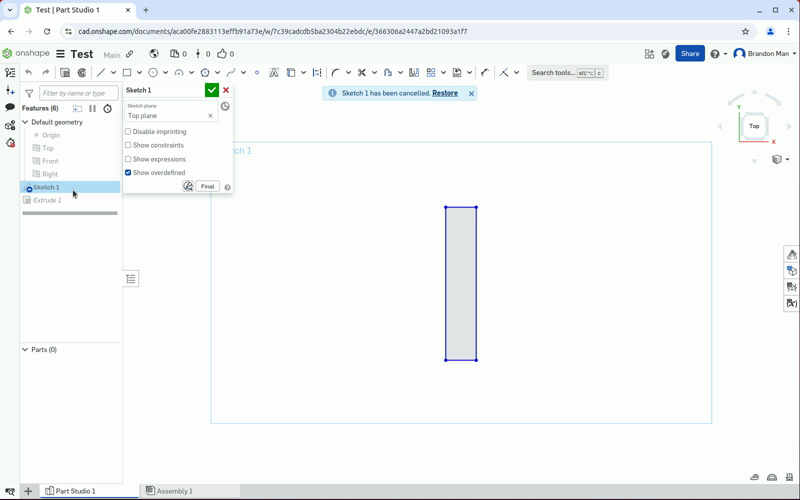
mouse_move(229, 92)
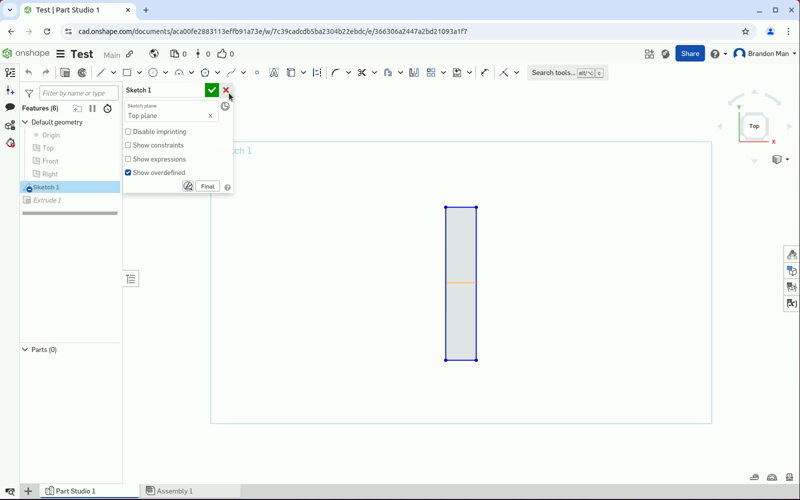
click(229, 92)
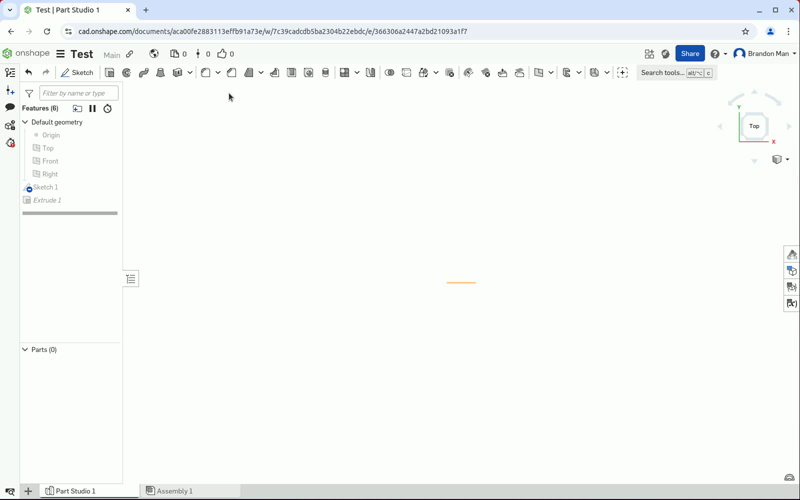
mouse_move(541, 75)
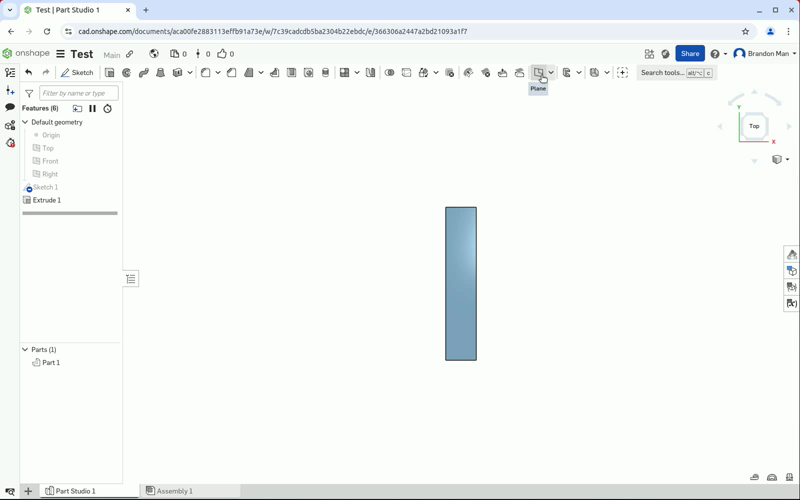
click(541, 75)
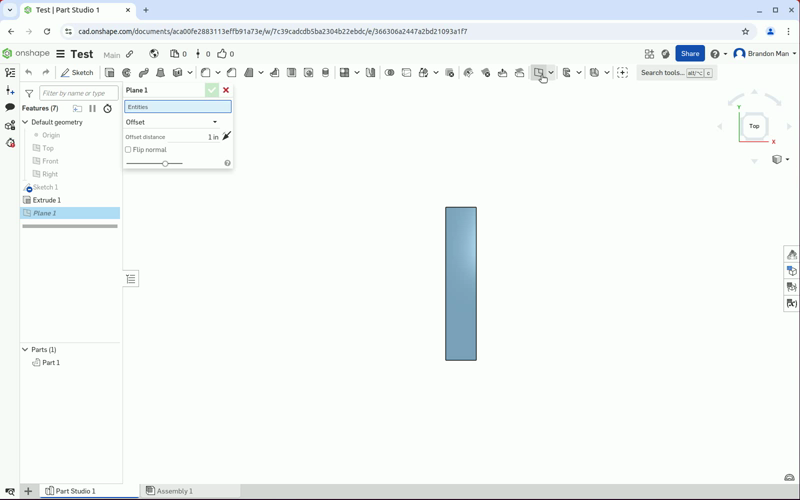
mouse_move(73, 150)
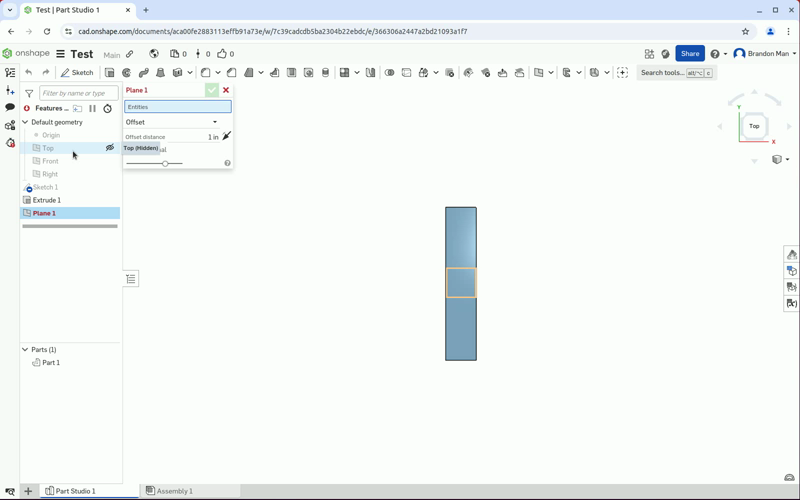
click(73, 150)
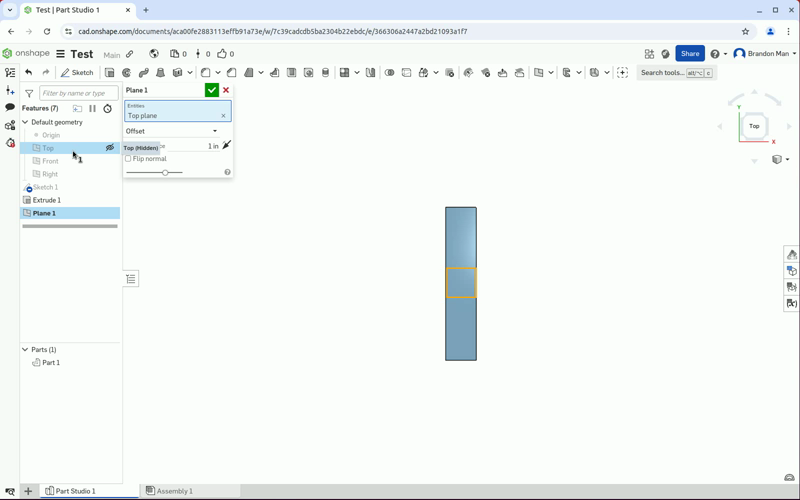
key(tab, 2)
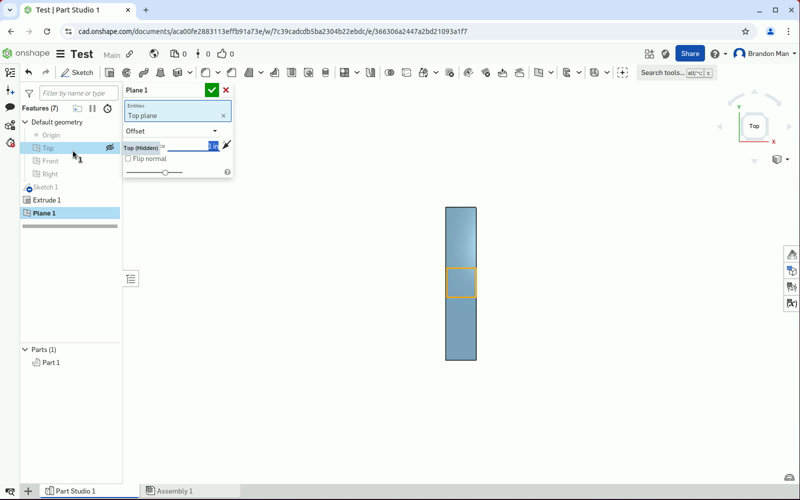
text(14.204)
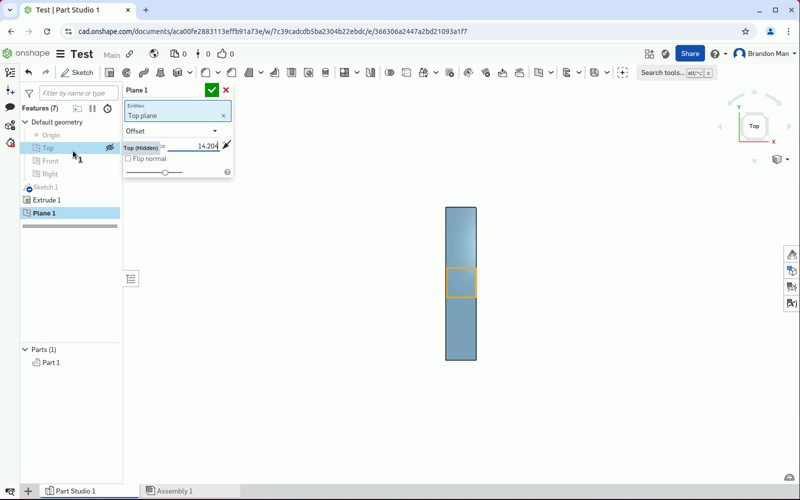
key(enter, 2)
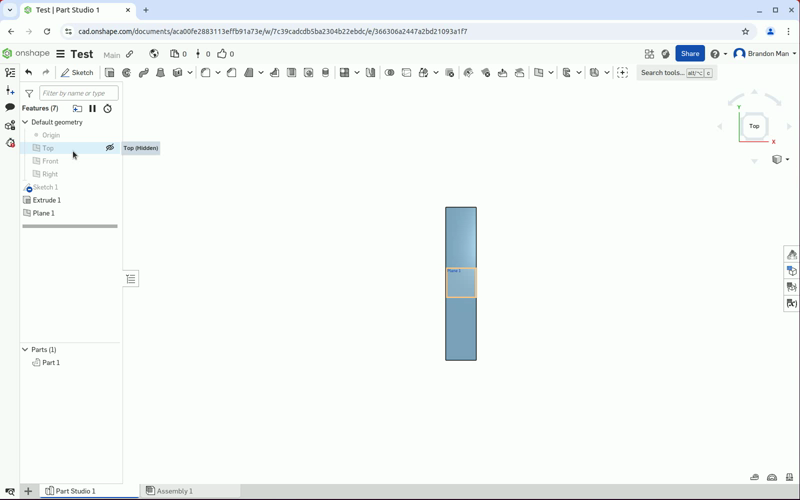
key(shift+s)
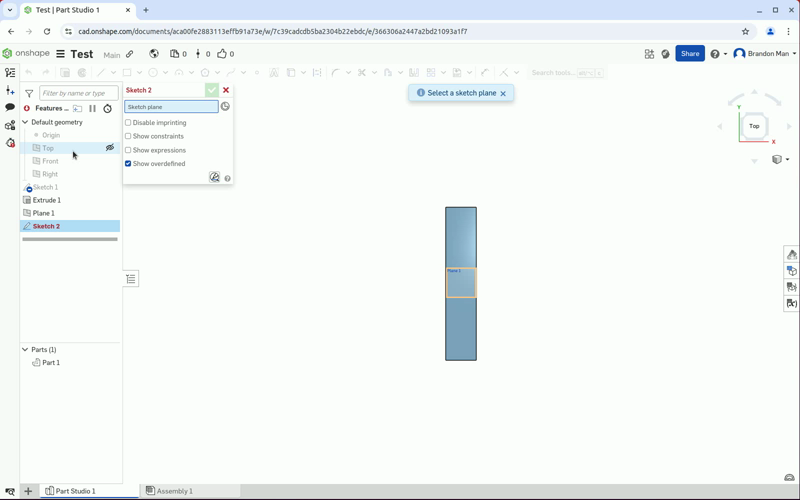
mouse_move(73, 215)
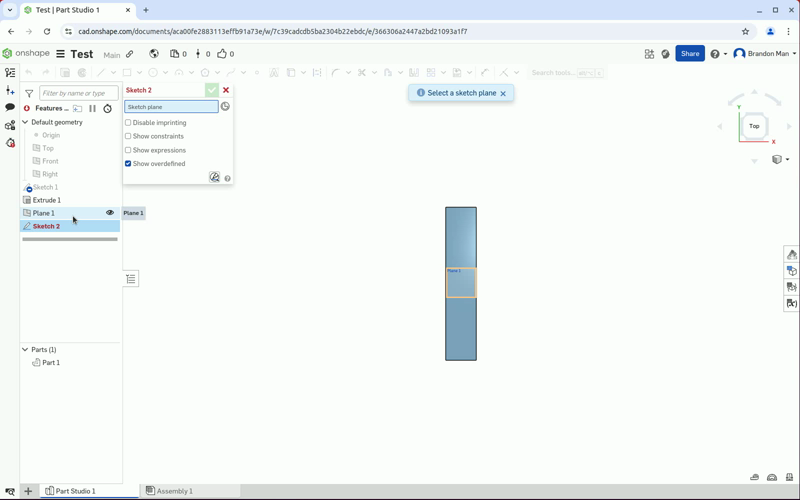
click(73, 215)
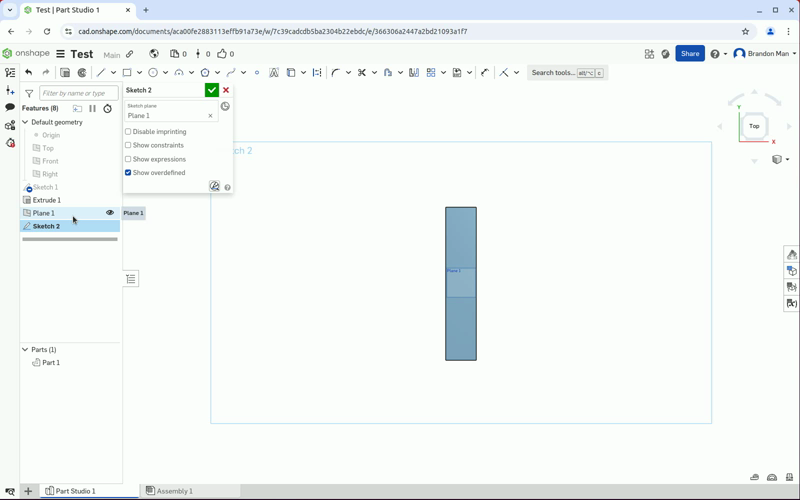
mouse_move(73, 352)
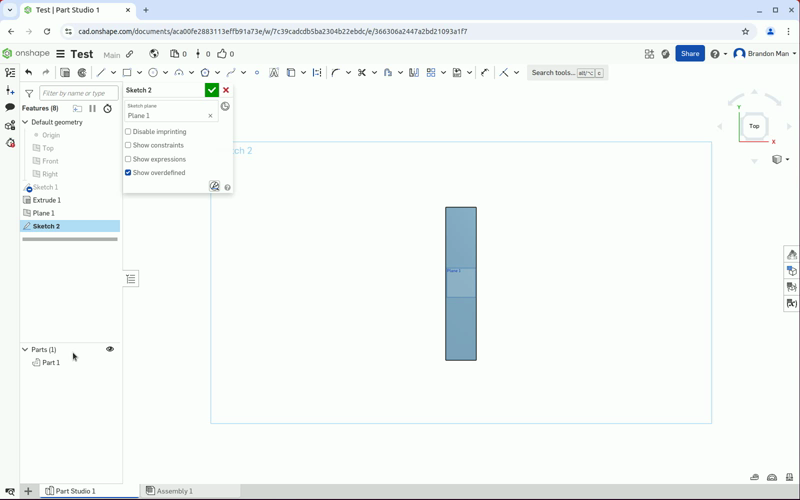
key(y)
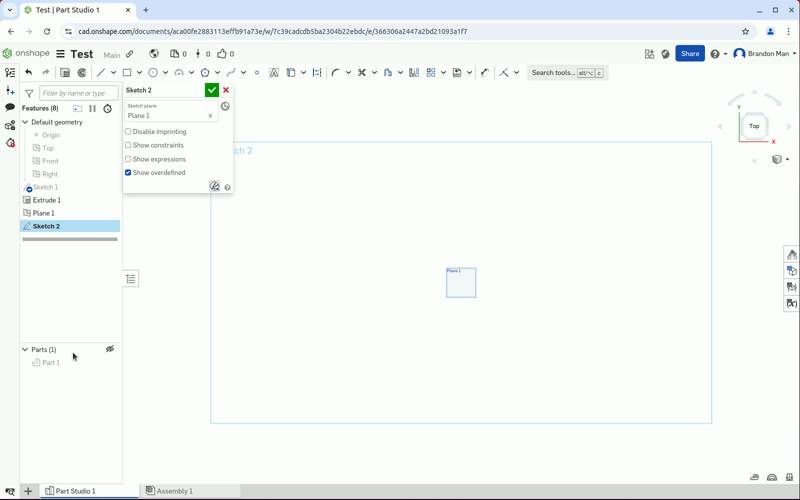
key(l)
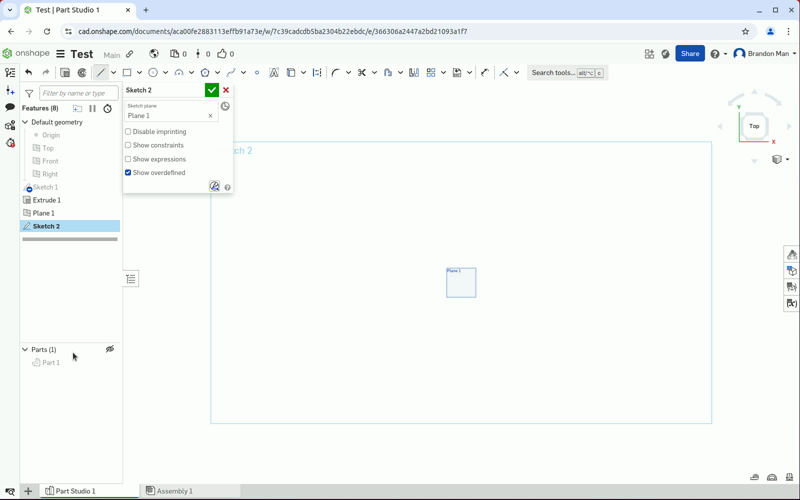
key_down(shift)
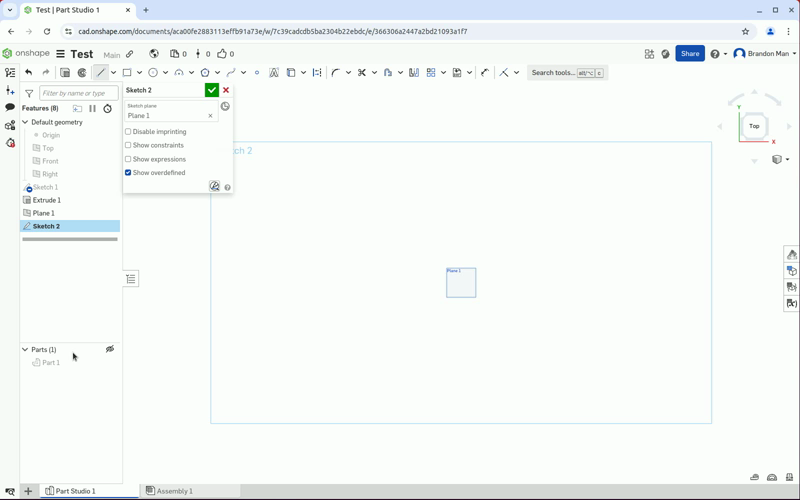
mouse_move(445, 360)
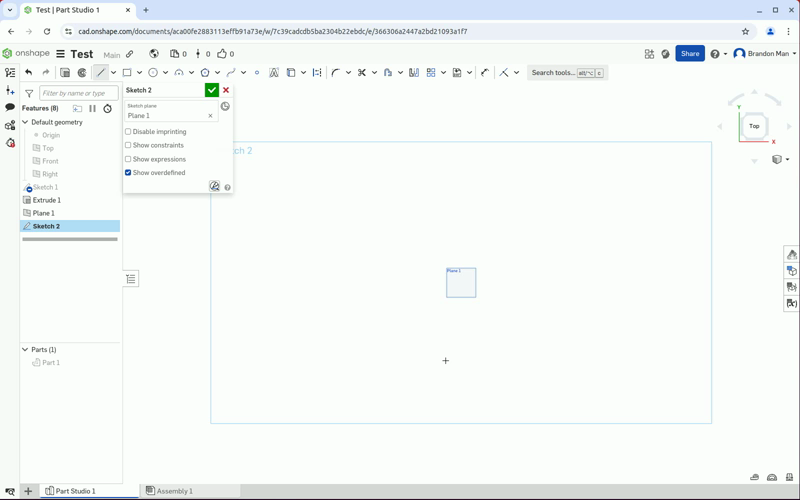
click(445, 360)
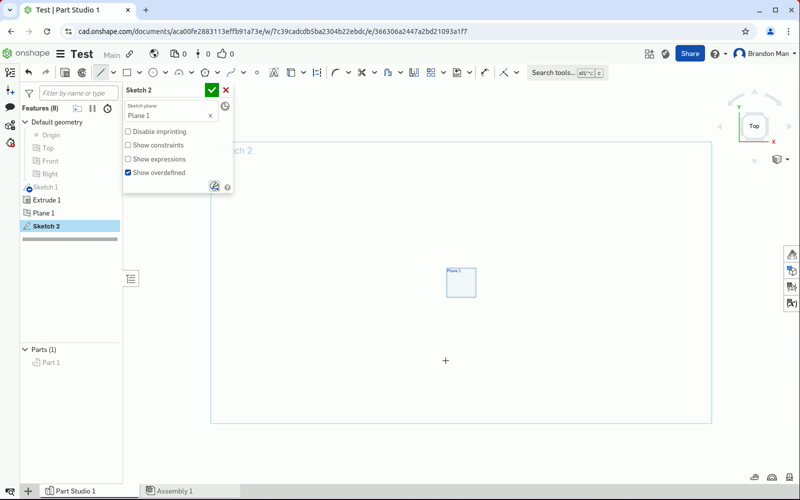
key_up(shift)
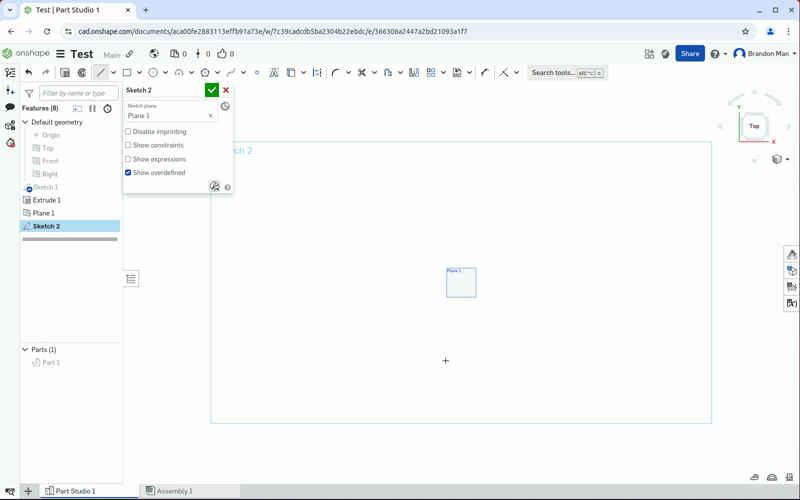
key_down(shift)
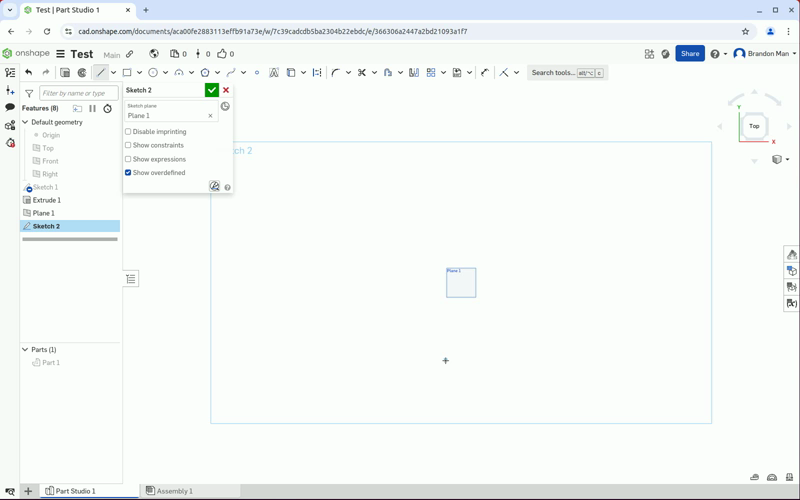
mouse_move(475, 360)
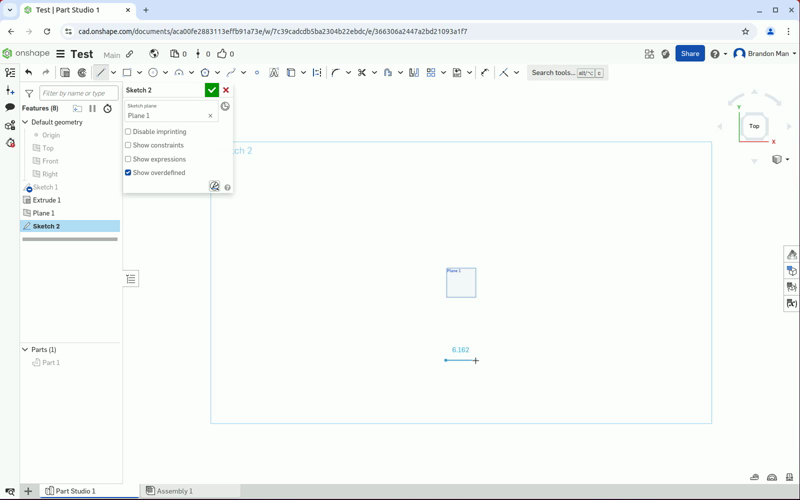
mouse_move(476, 360)
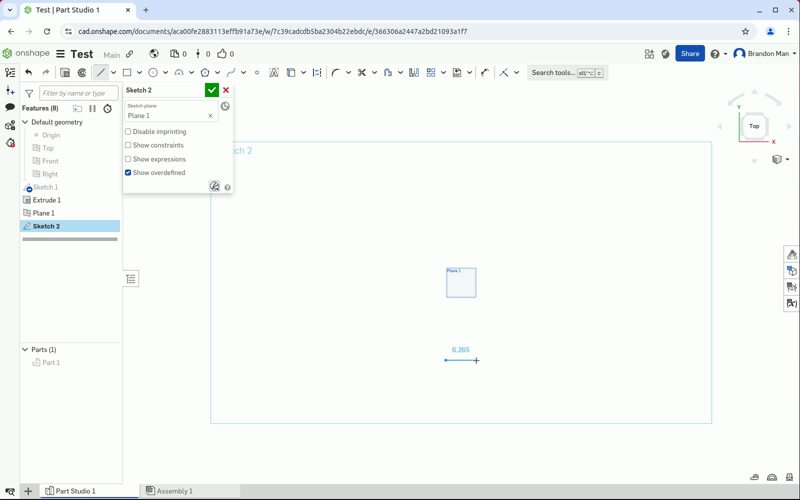
click(476, 360)
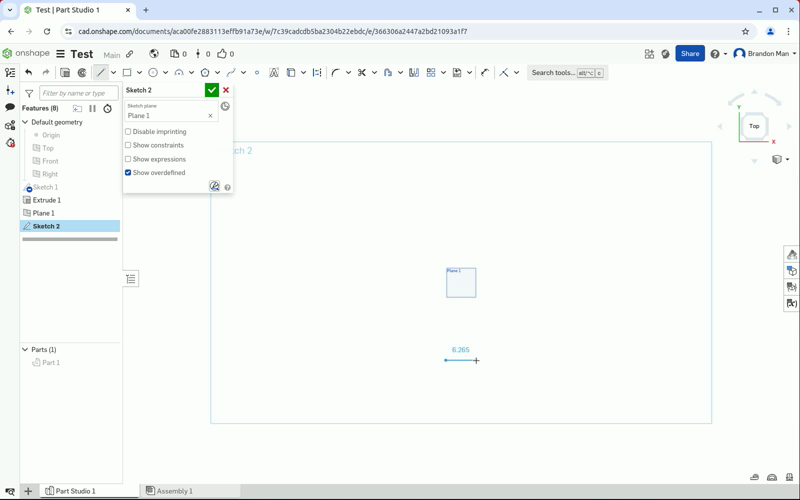
key_up(shift)
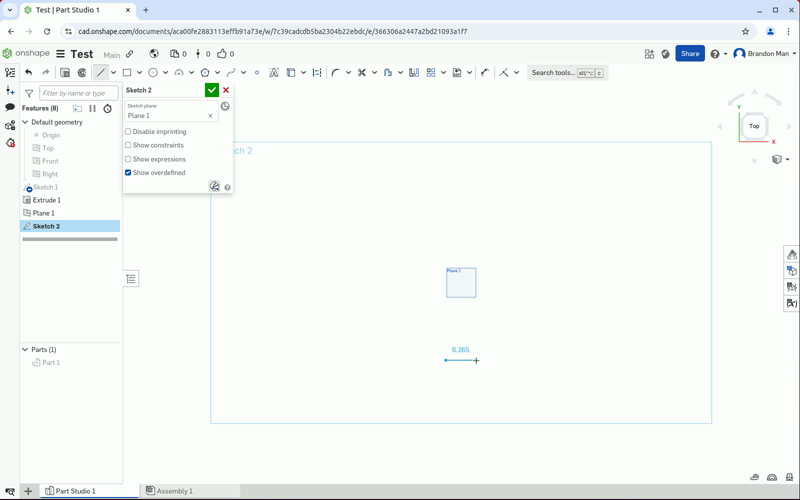
key_down(shift)
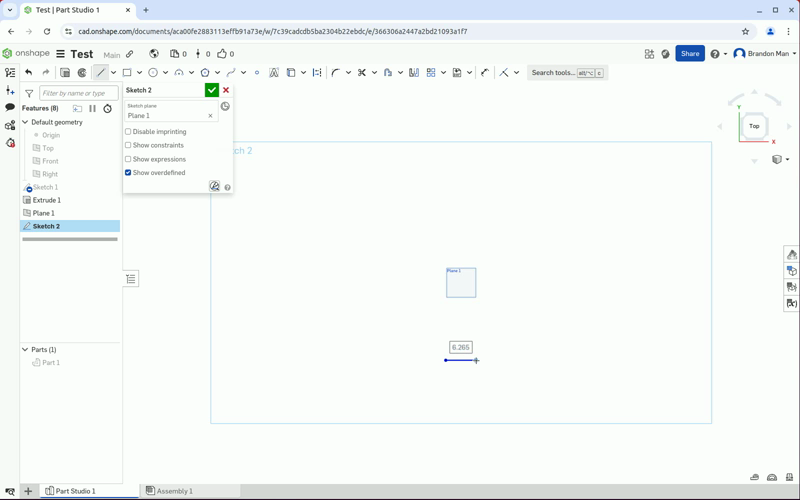
mouse_move(476, 262)
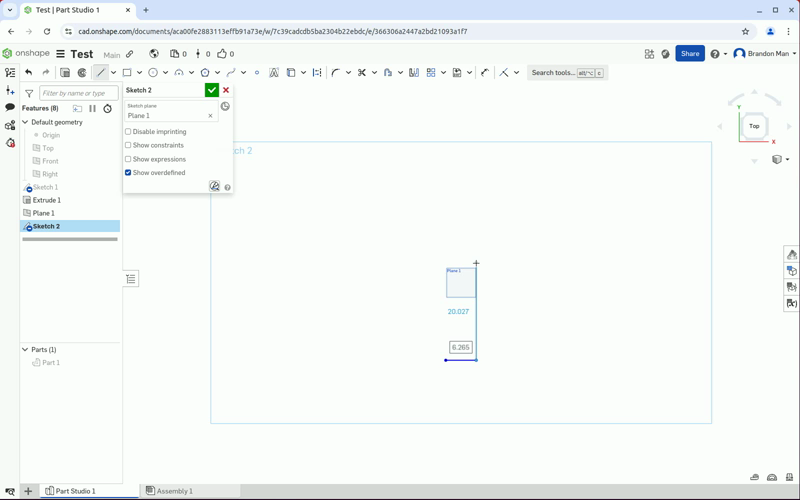
click(476, 262)
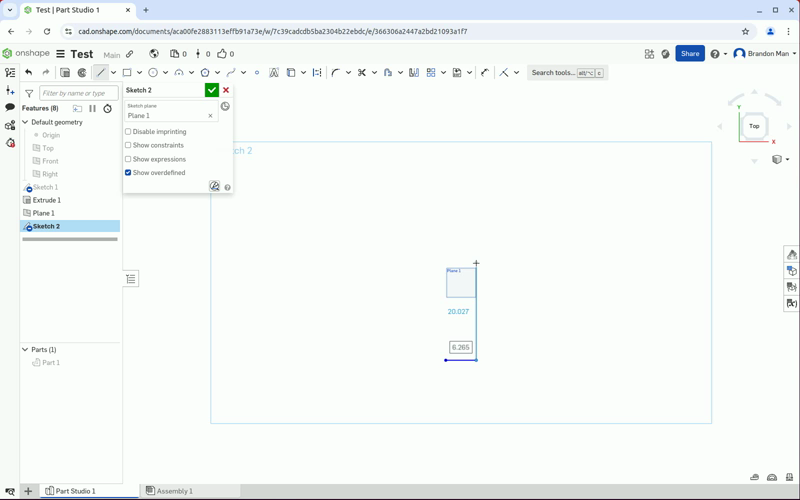
key_up(shift)
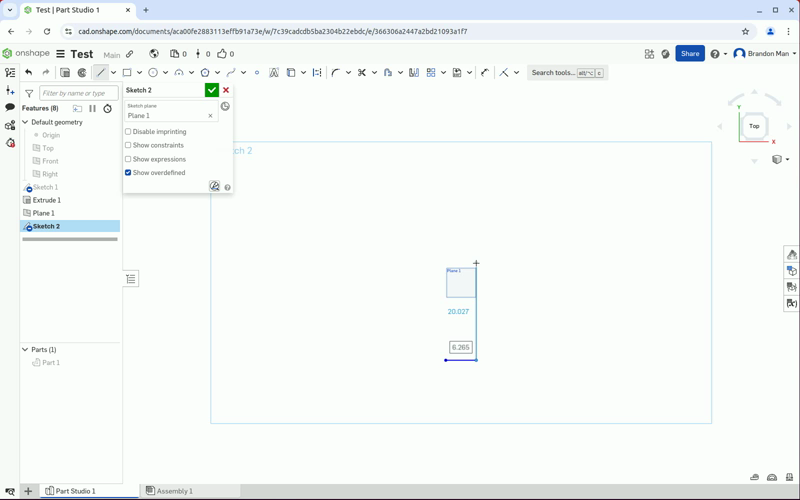
key_down(shift)
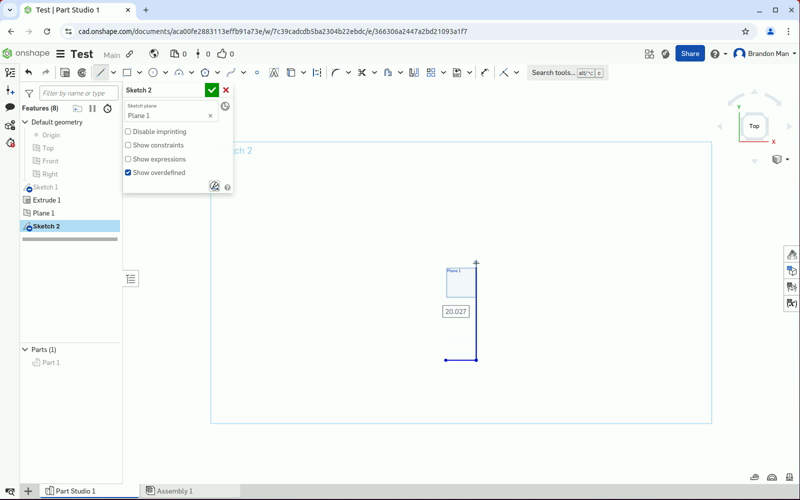
mouse_move(506, 262)
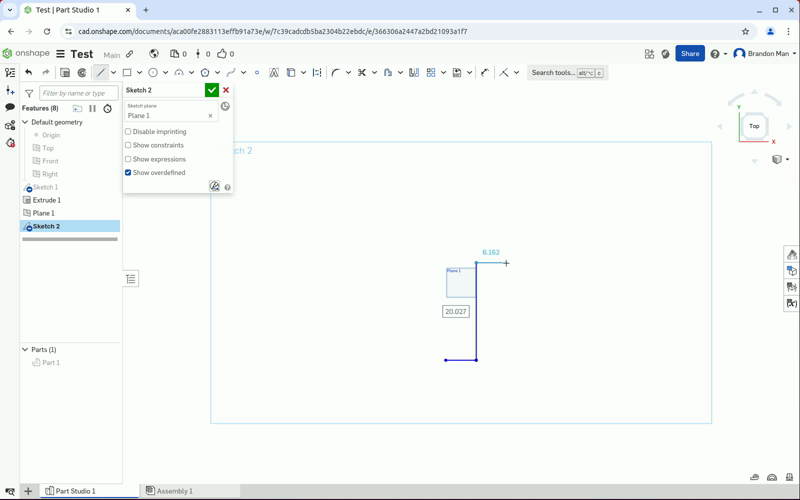
mouse_move(445, 262)
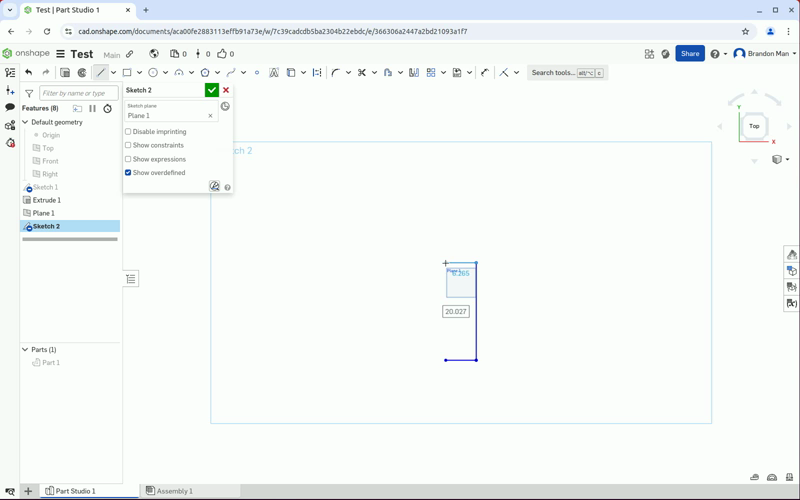
click(445, 262)
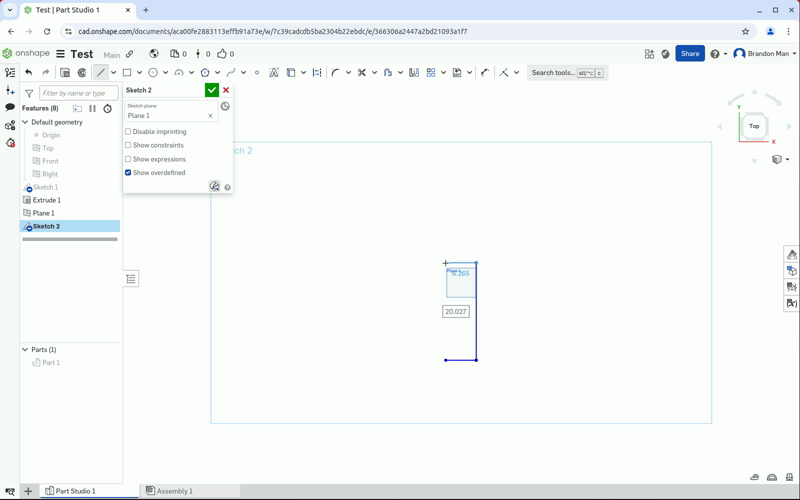
key_up(shift)
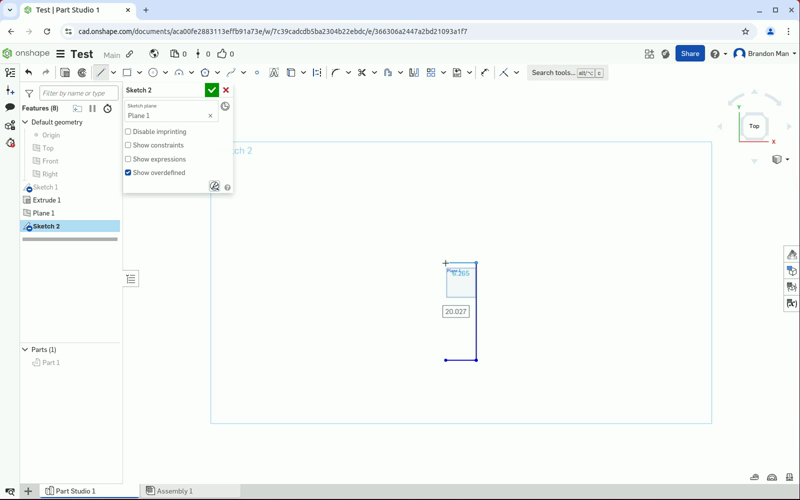
key_down(shift)
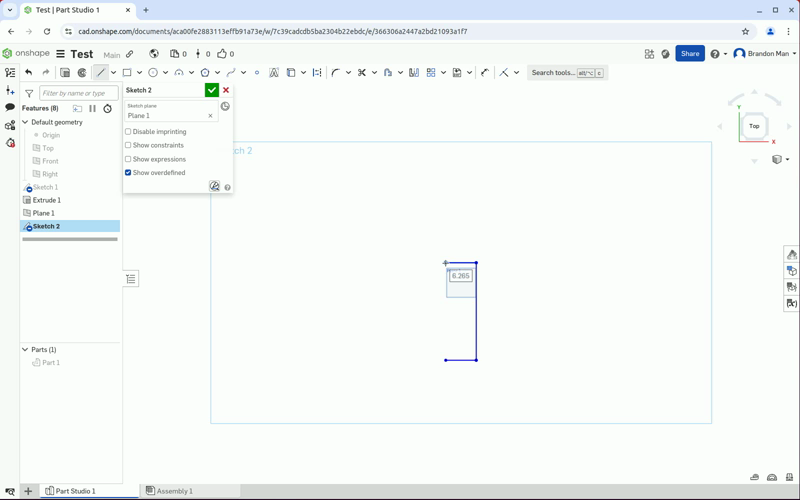
mouse_move(445, 360)
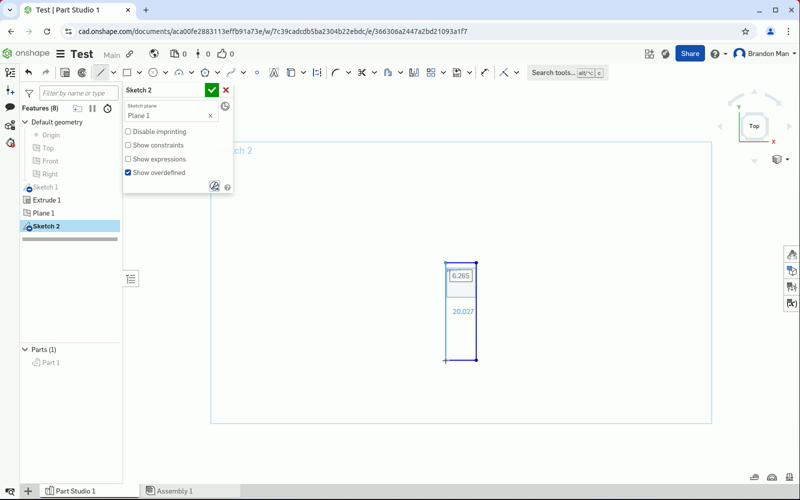
key_up(shift)
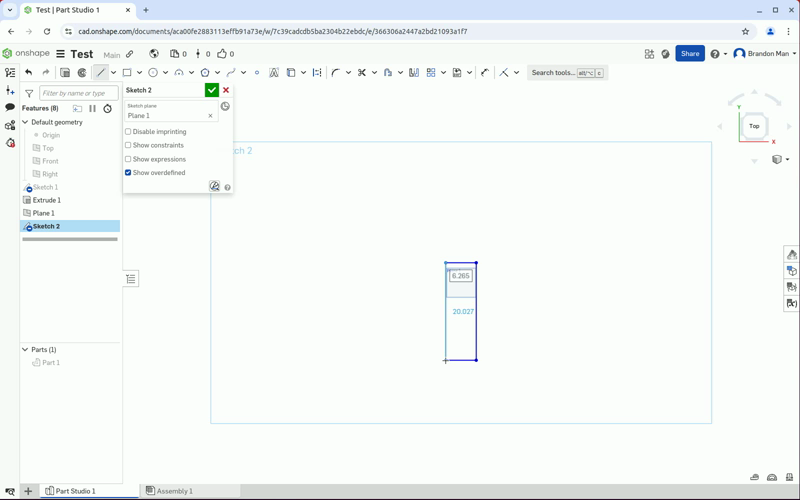
click(445, 360)
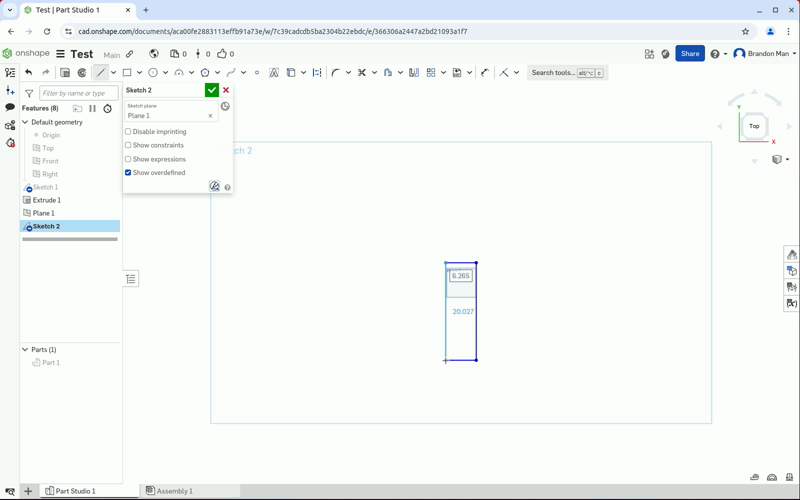
key(esc)
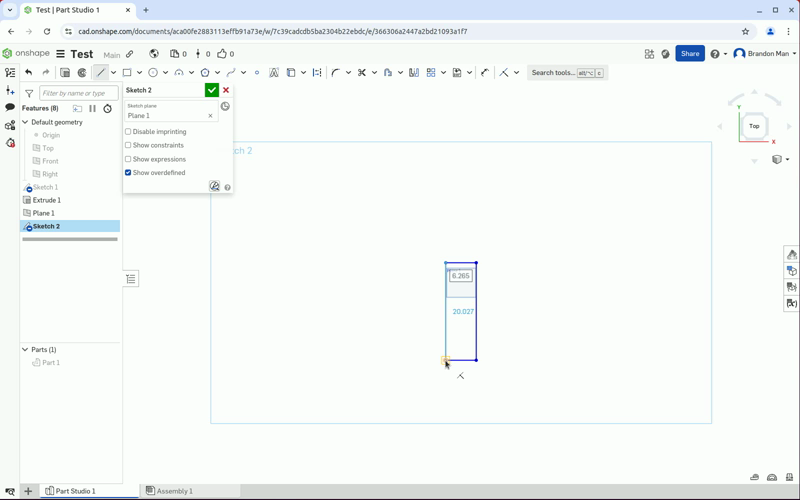
mouse_move(465, 349)
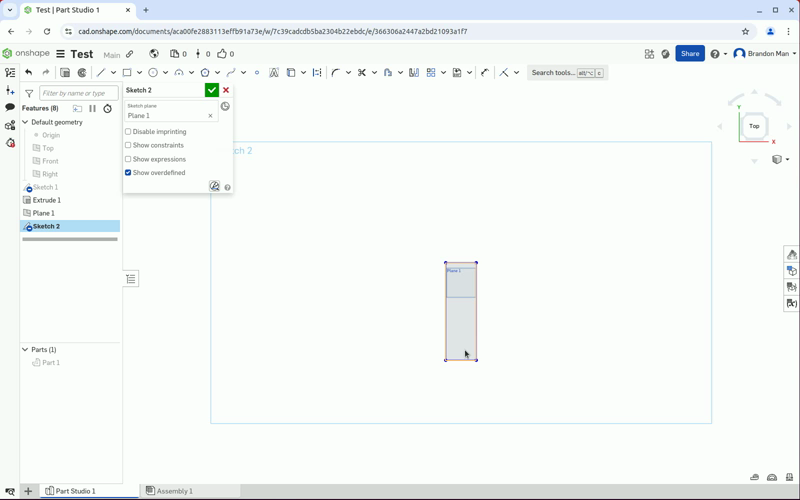
click(465, 349)
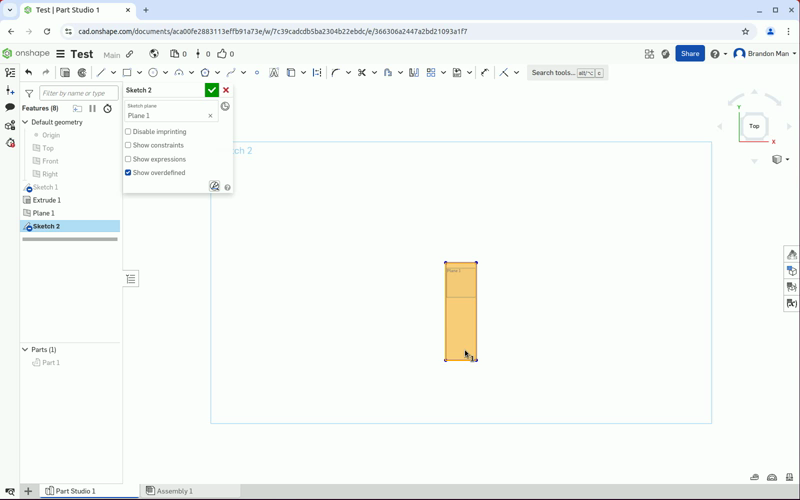
mouse_move(73, 352)
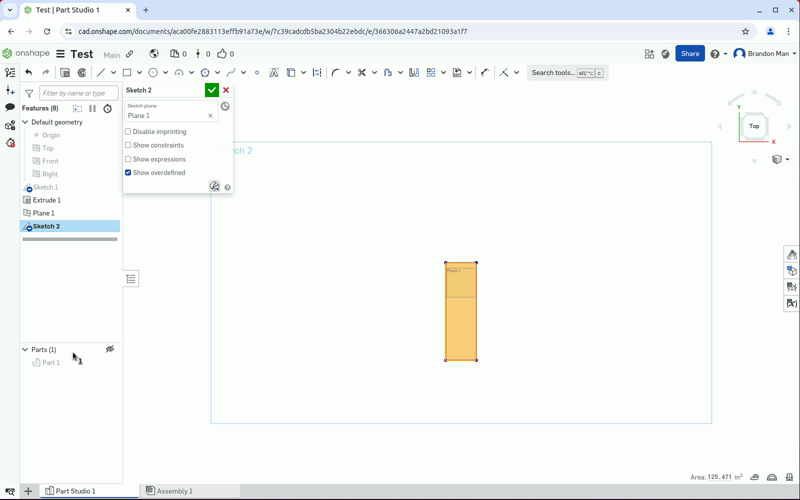
key(shift+y)
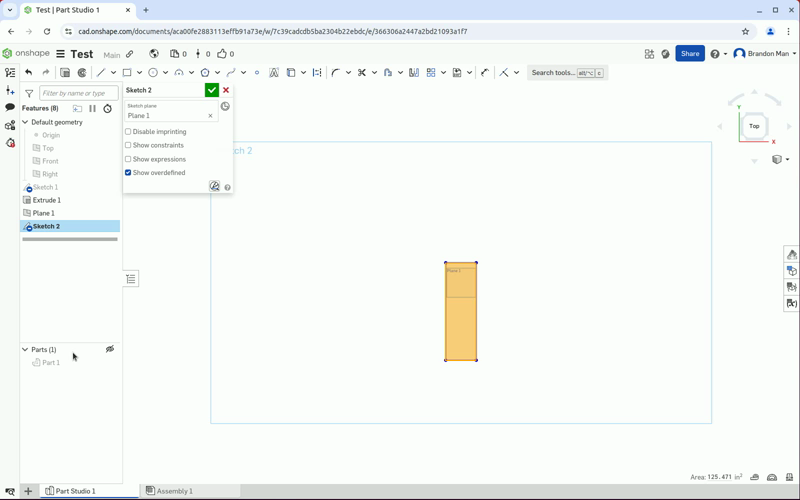
key(shift+e)
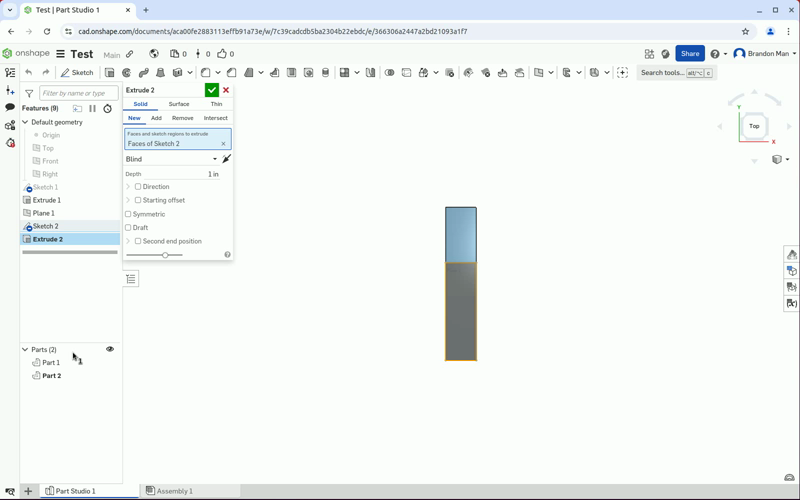
mouse_move(143, 106)
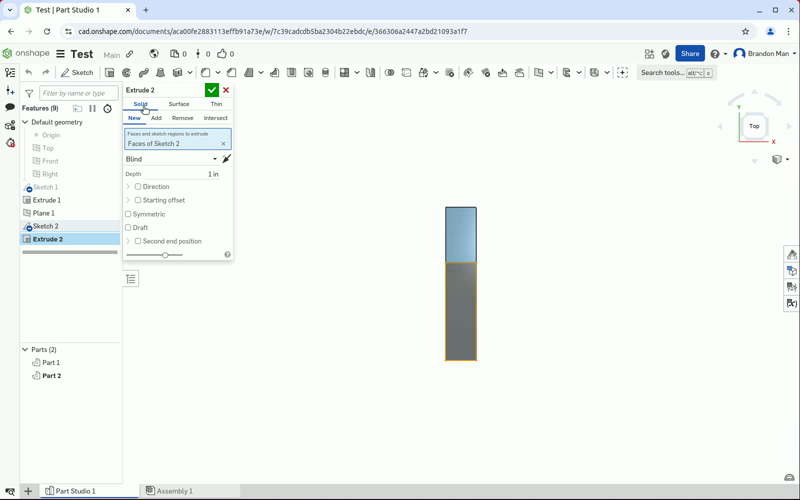
click(143, 106)
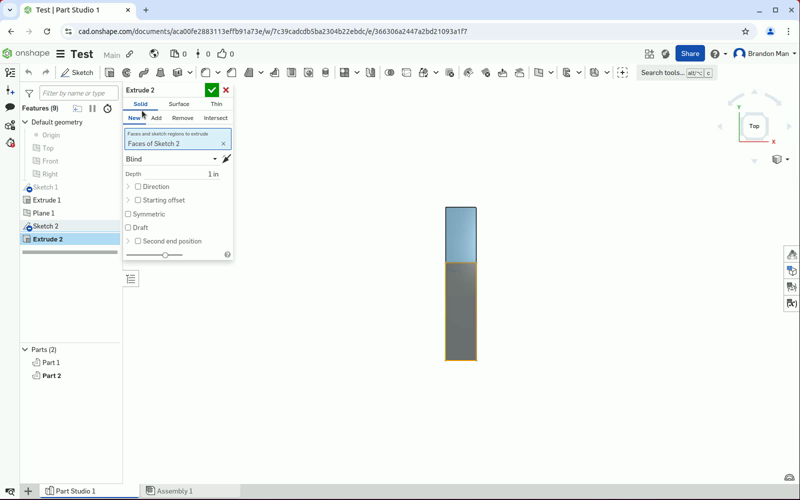
mouse_move(137, 120)
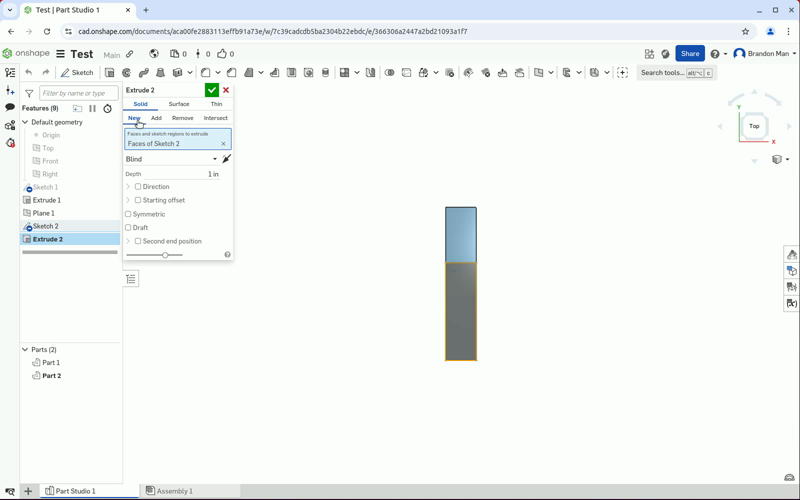
click(137, 120)
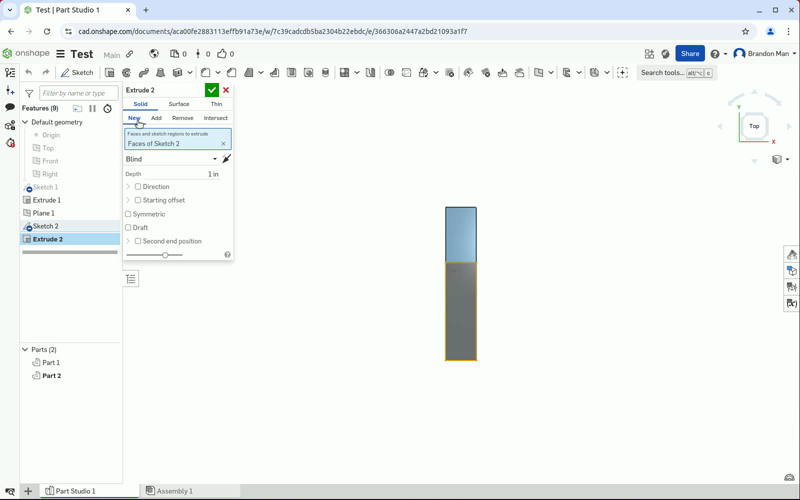
key(tab, 4)
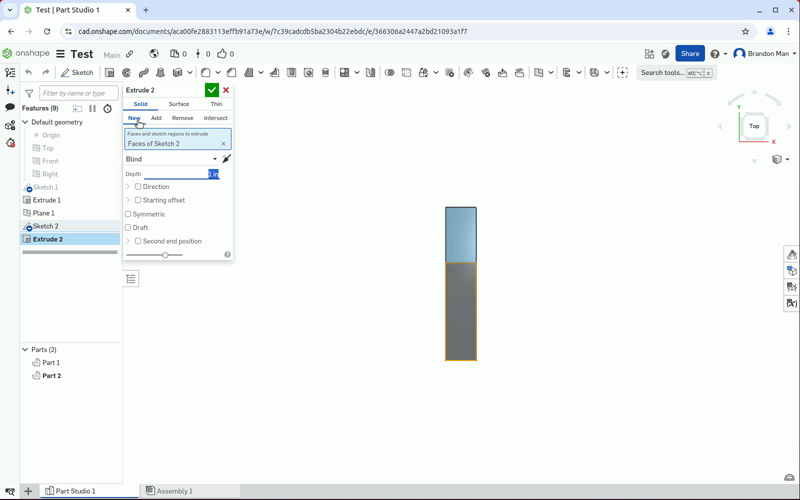
text(8.906)
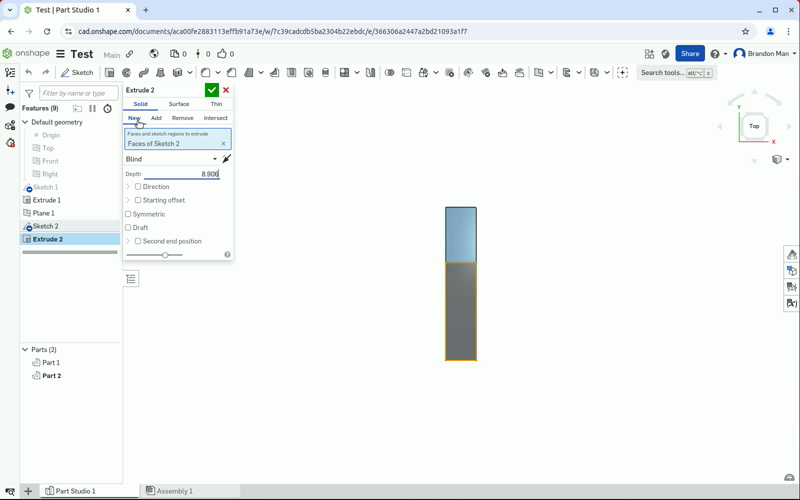
key(enter)
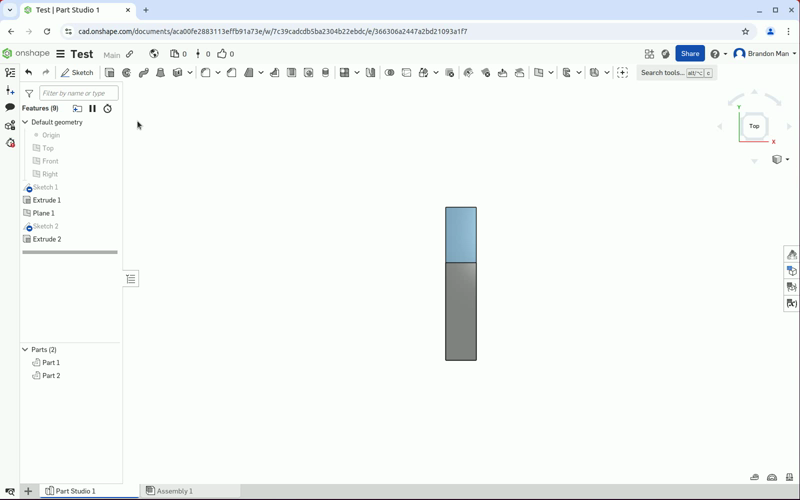
key(shift+h)
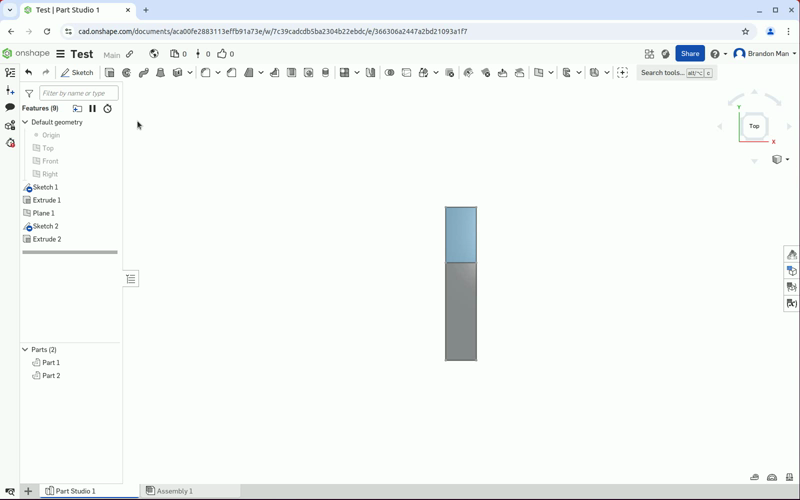
key(shift+h)
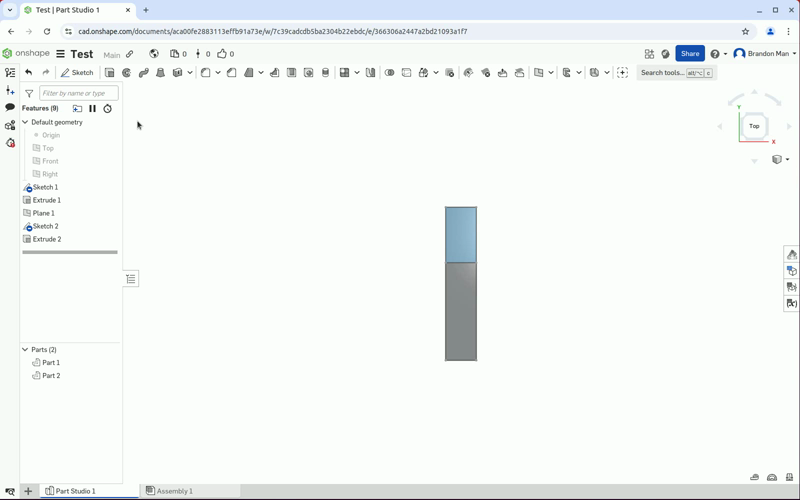
key(shift+7)
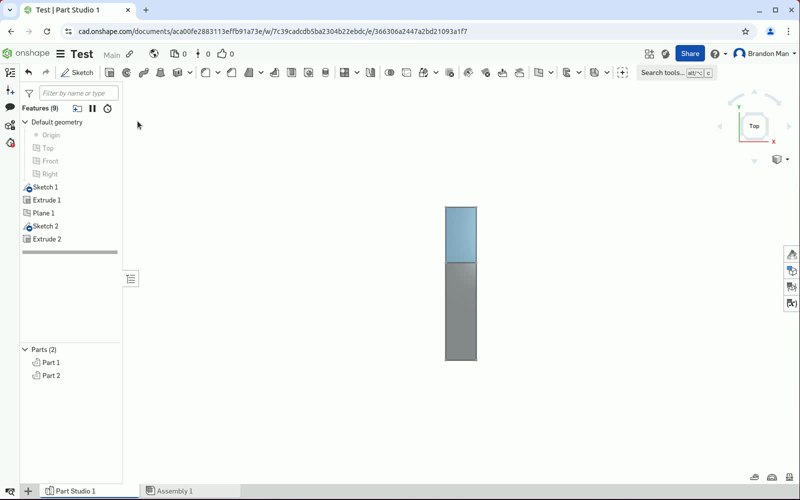
key(up, 3)
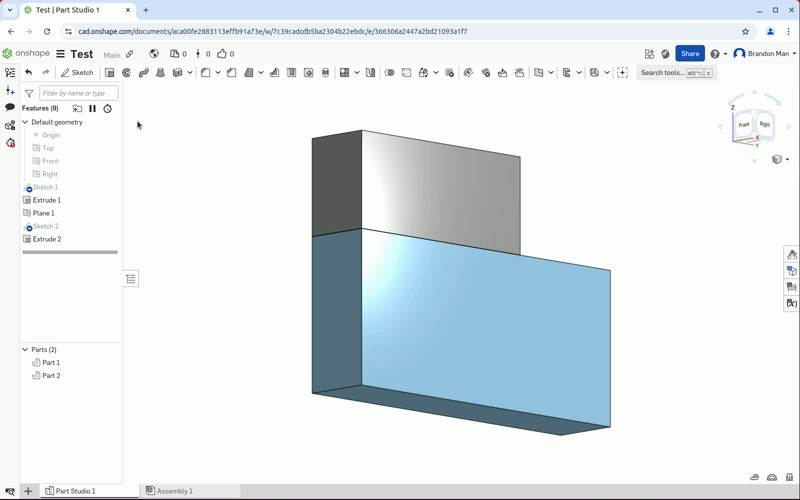
key(left, 3)
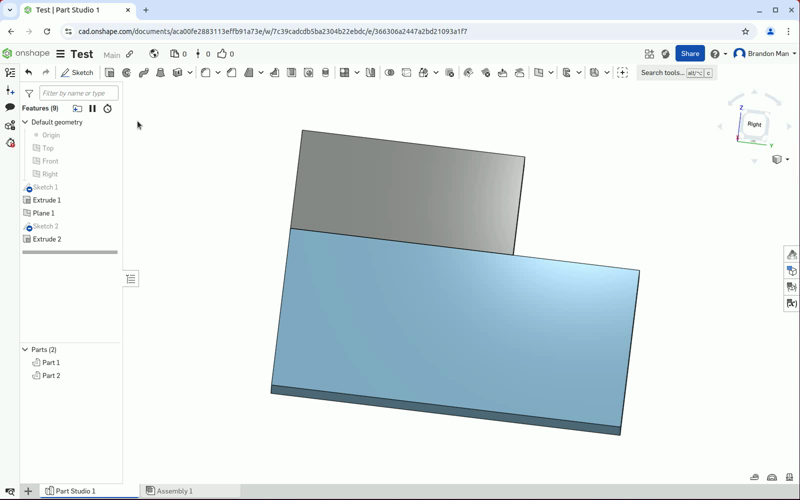
key(right, 3)
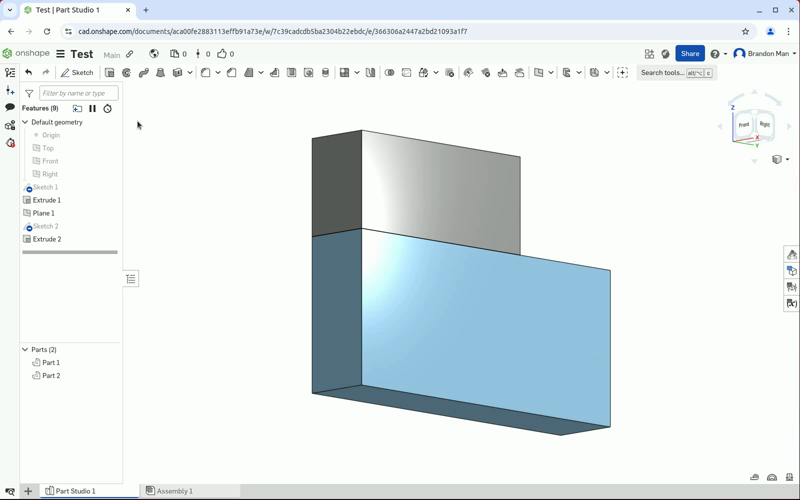
key(down, 3)
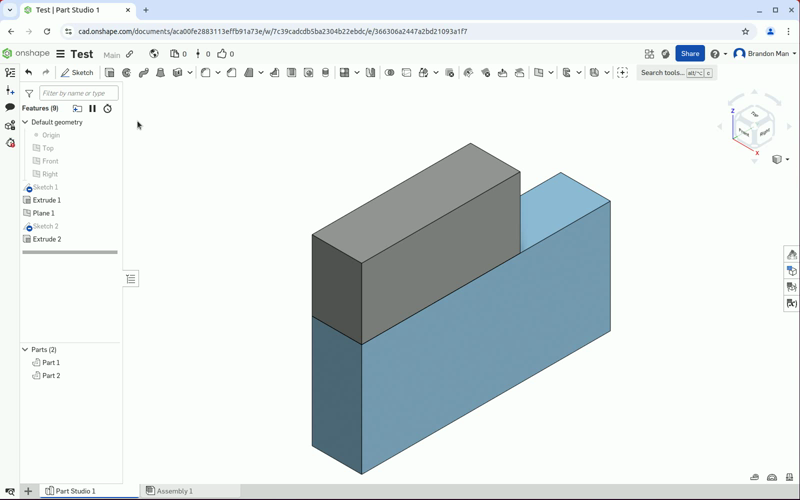
mouse_move(73, 189)
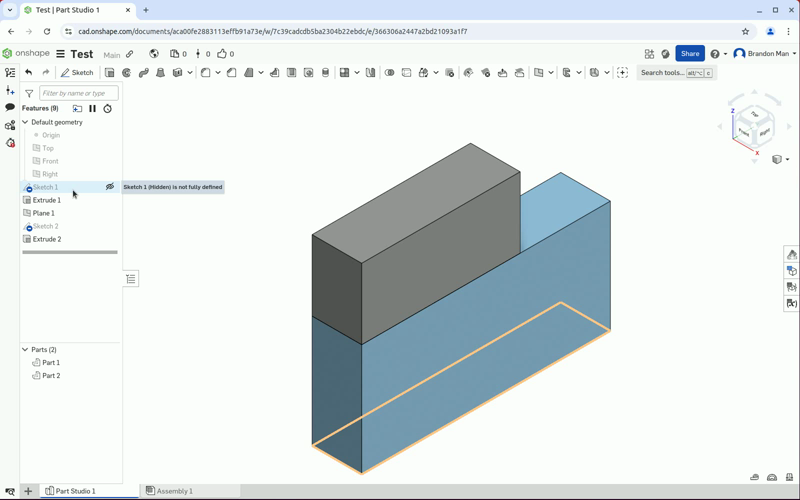
click(73, 189)